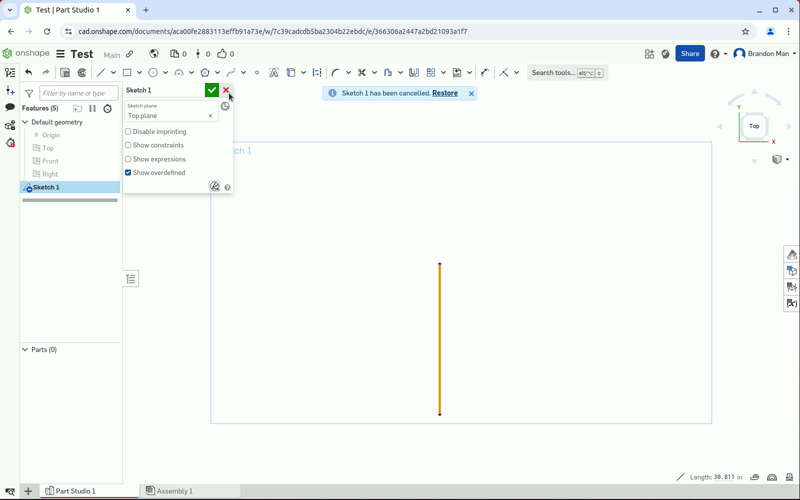
key(shift+h)
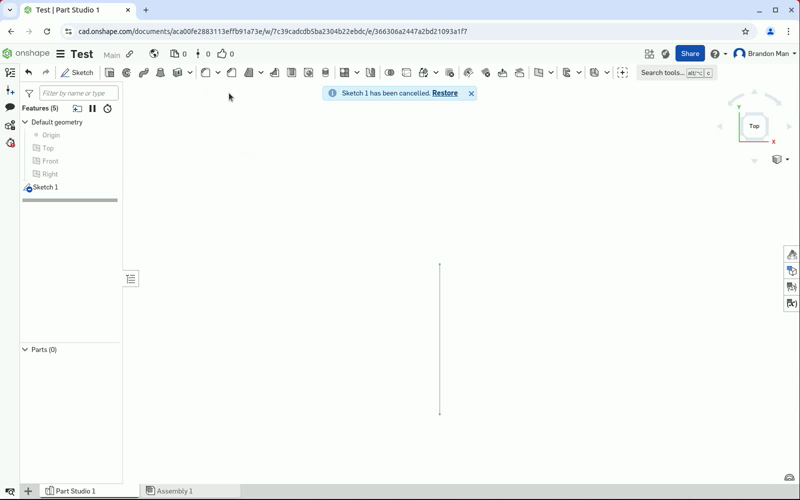
key(shift+s)
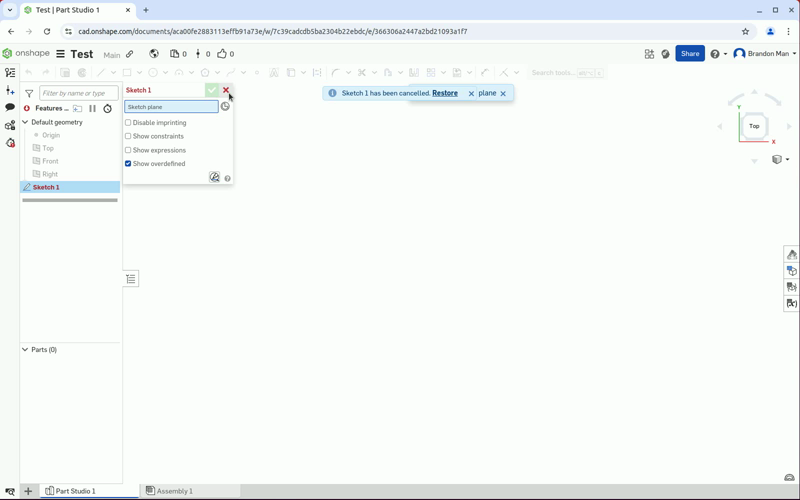
mouse_move(73, 150)
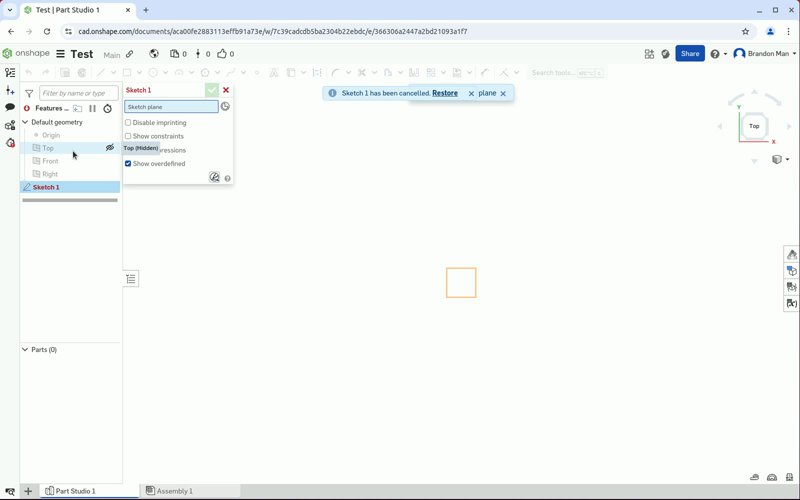
click(73, 150)
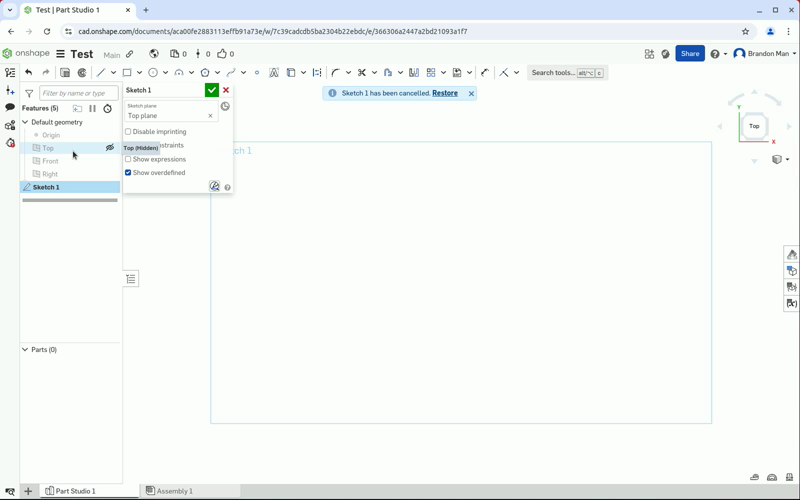
mouse_move(73, 352)
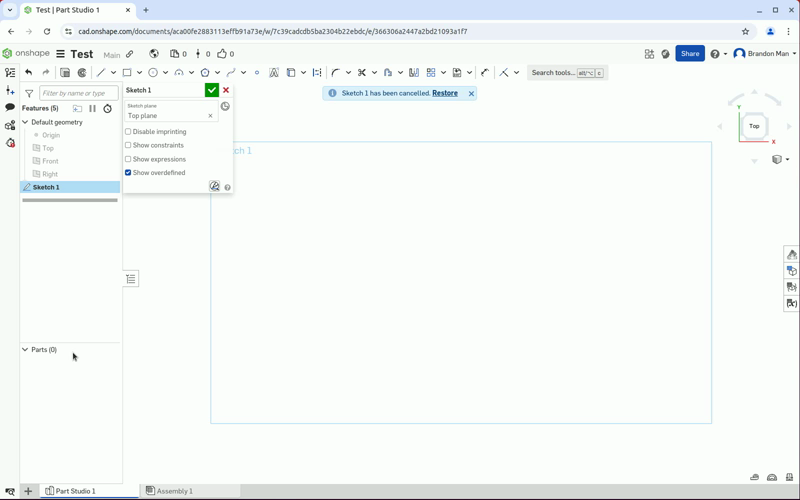
key(y)
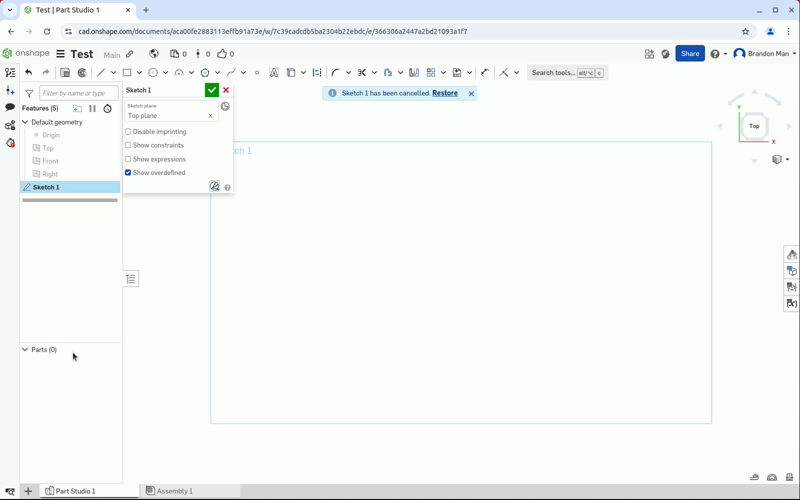
key(c)
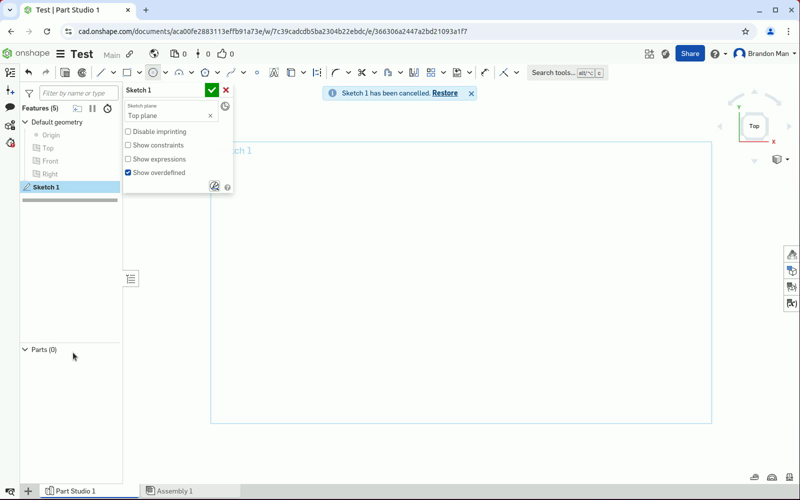
key_down(shift)
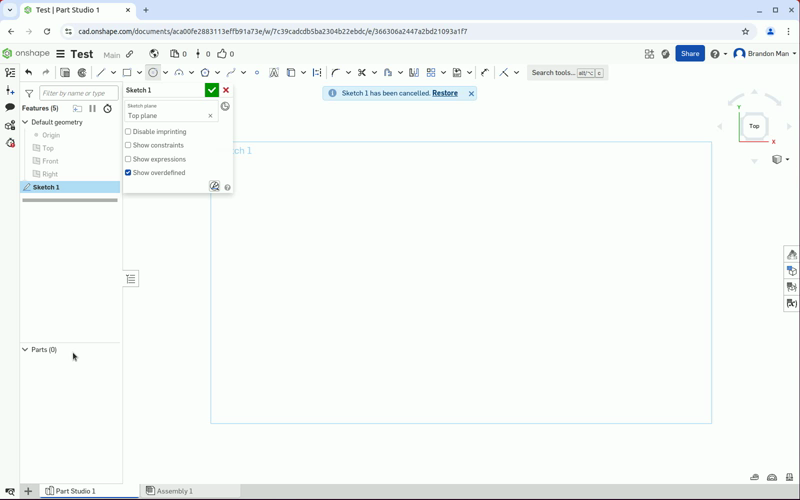
mouse_move(461, 282)
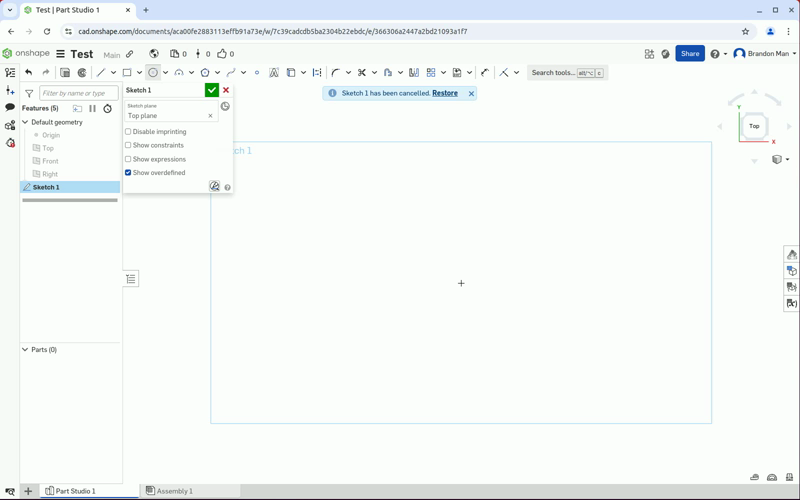
click(461, 282)
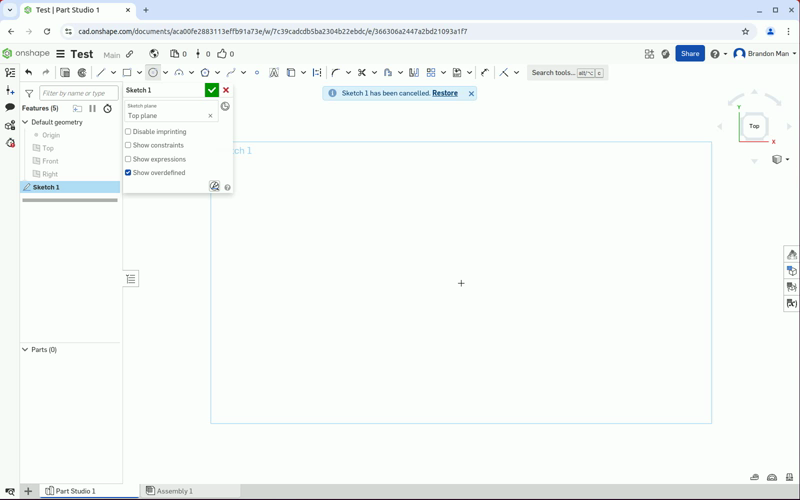
key_up(shift)
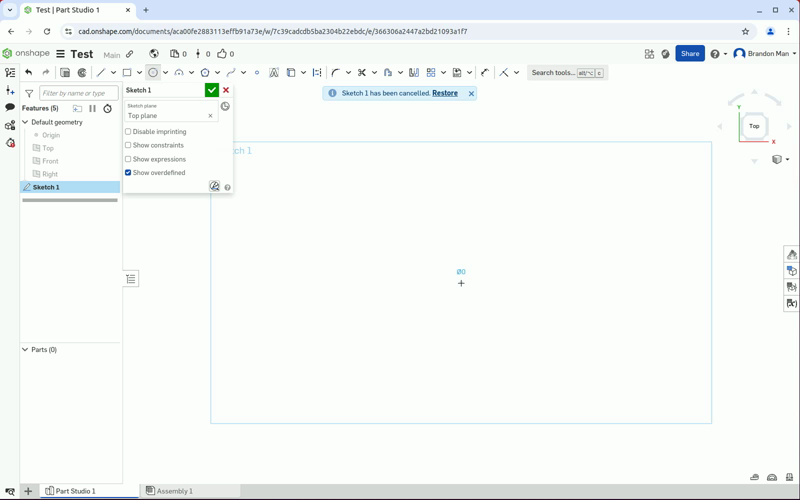
mouse_move(574, 282)
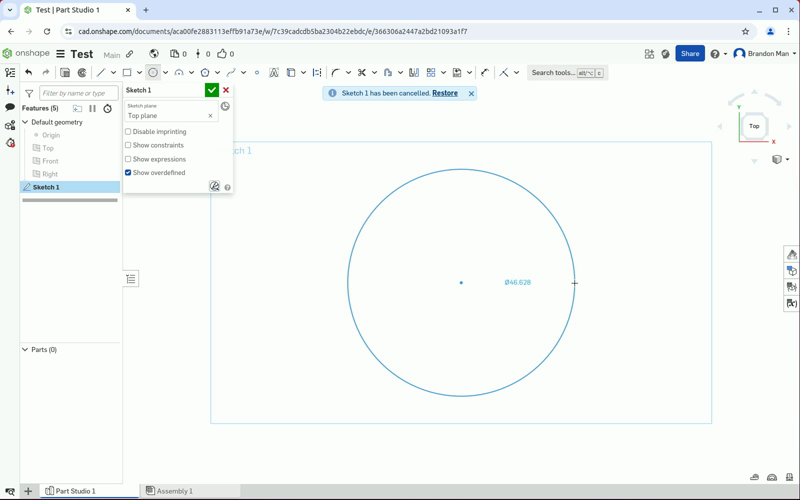
click(574, 282)
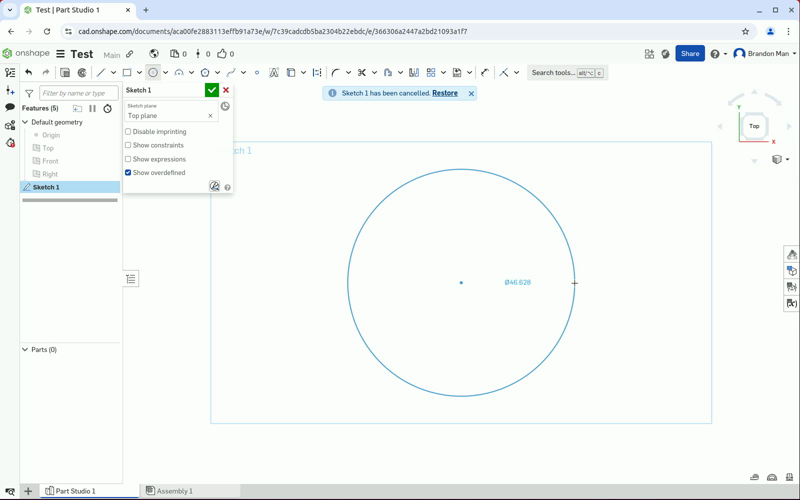
key(esc)
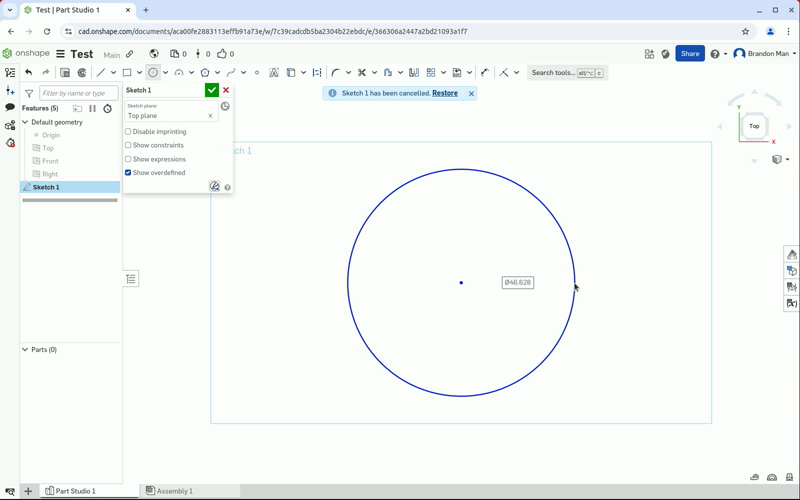
key(c)
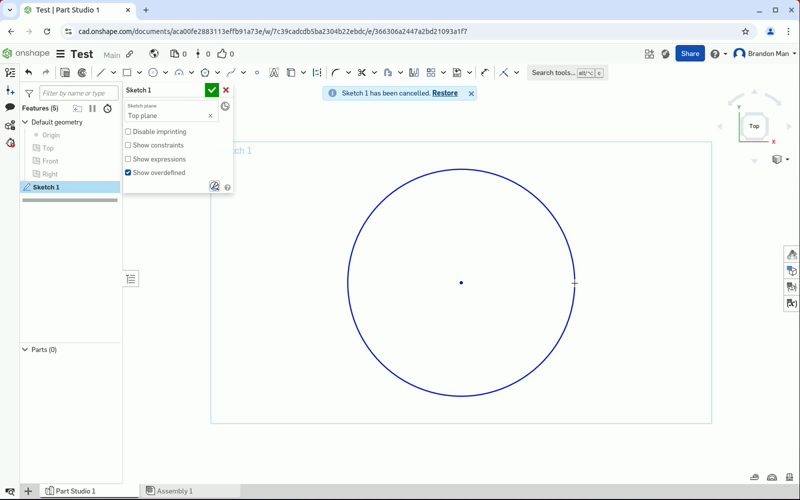
key_down(shift)
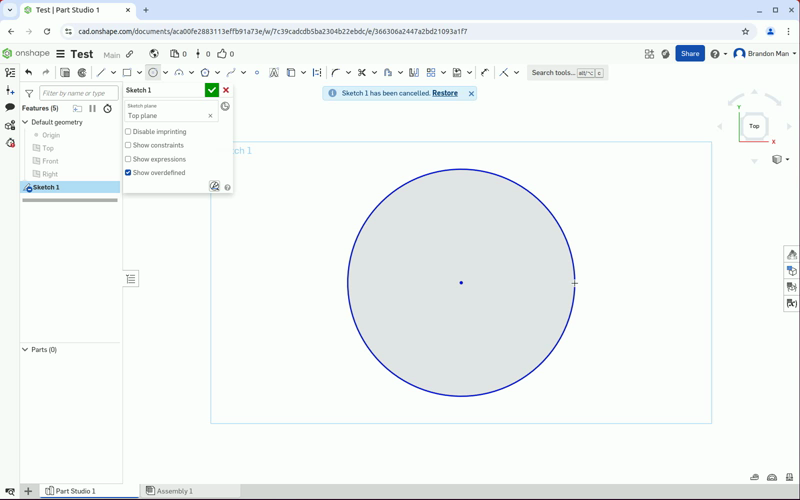
mouse_move(461, 282)
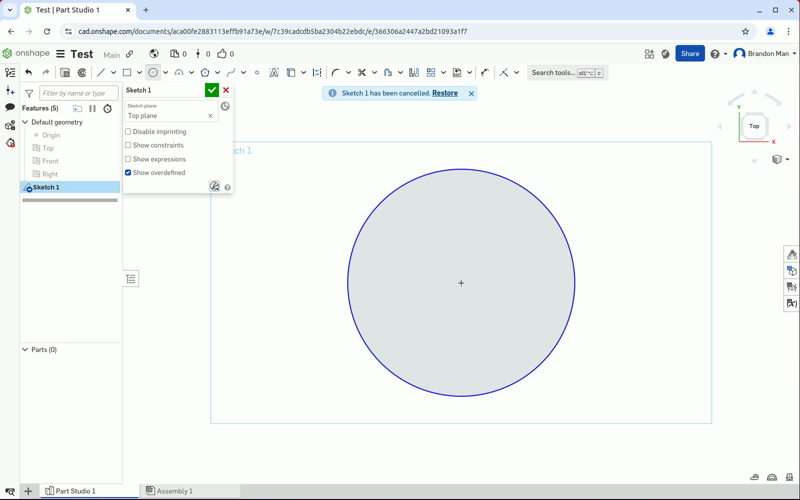
click(461, 282)
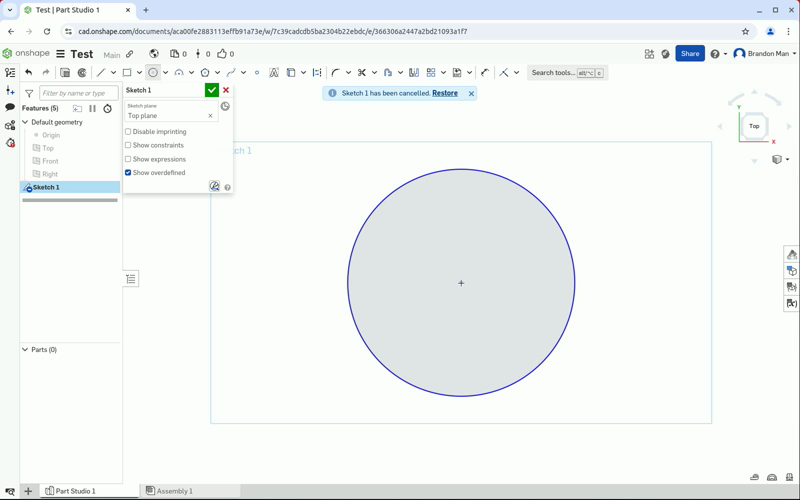
key_up(shift)
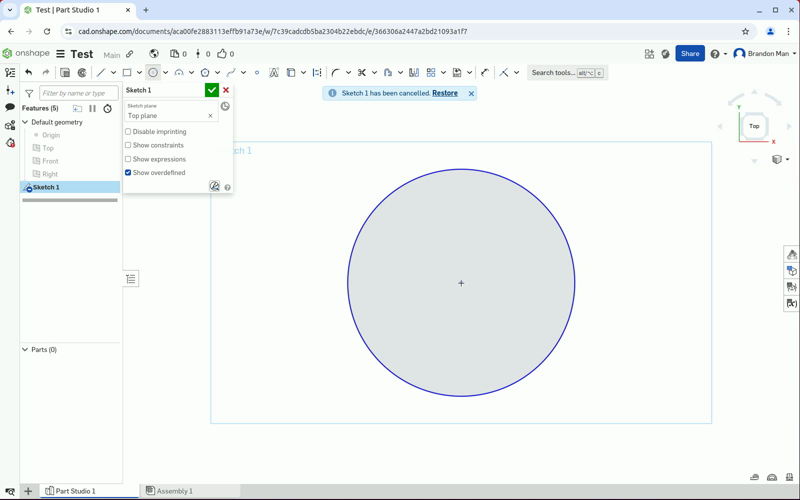
mouse_move(489, 282)
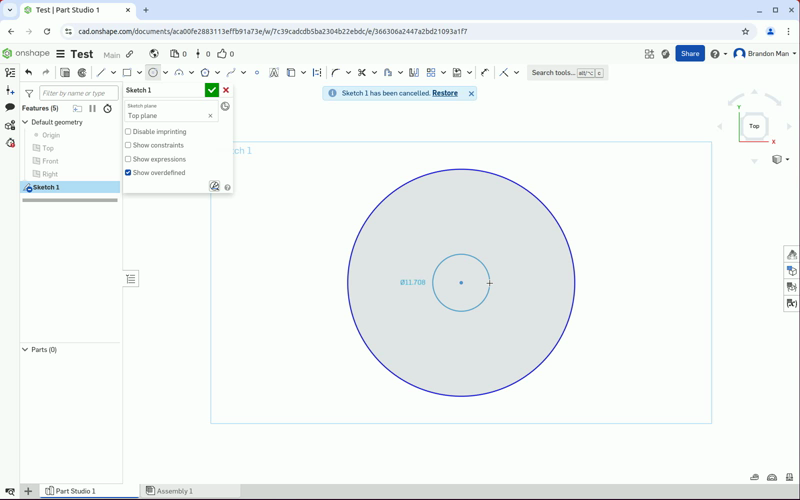
click(489, 282)
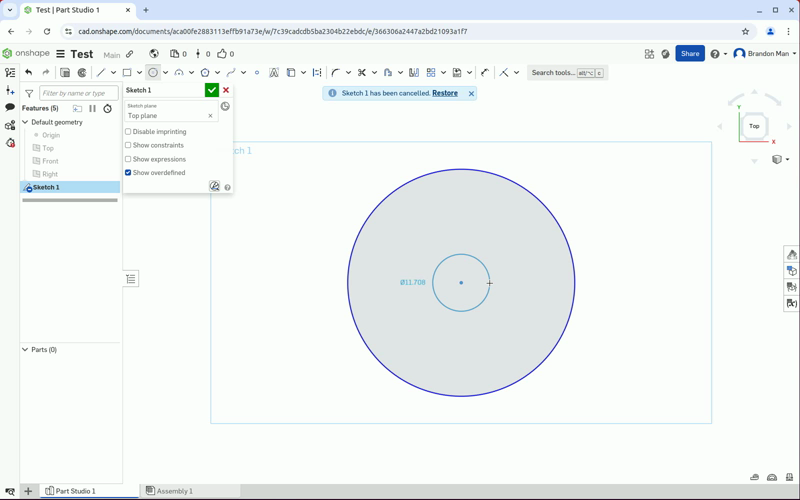
key(esc)
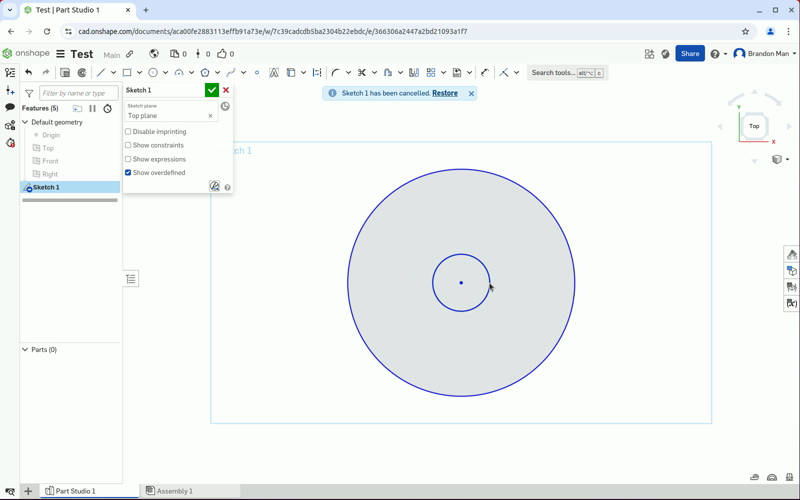
mouse_move(506, 338)
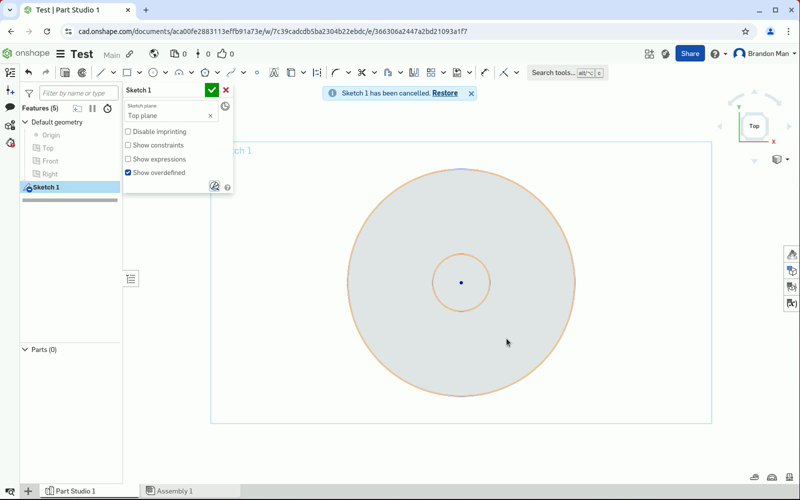
click(506, 338)
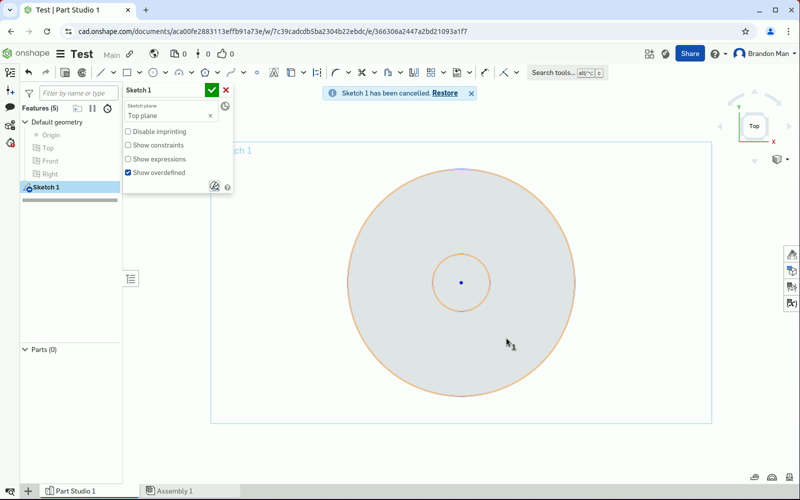
mouse_move(73, 352)
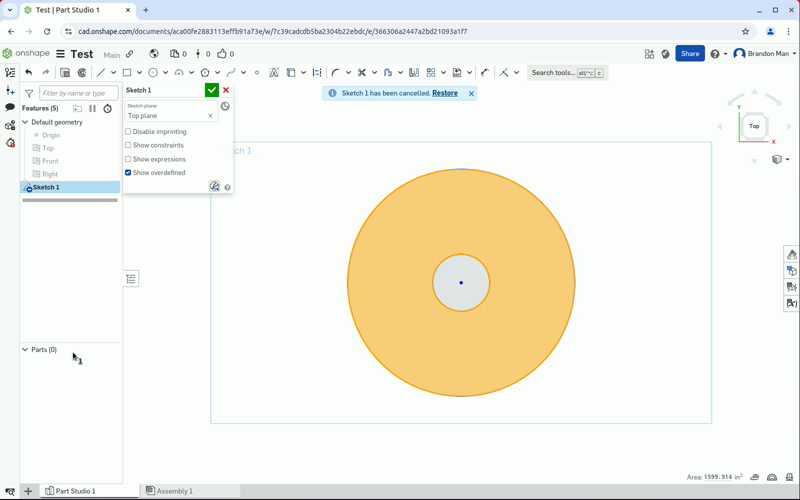
key(shift+y)
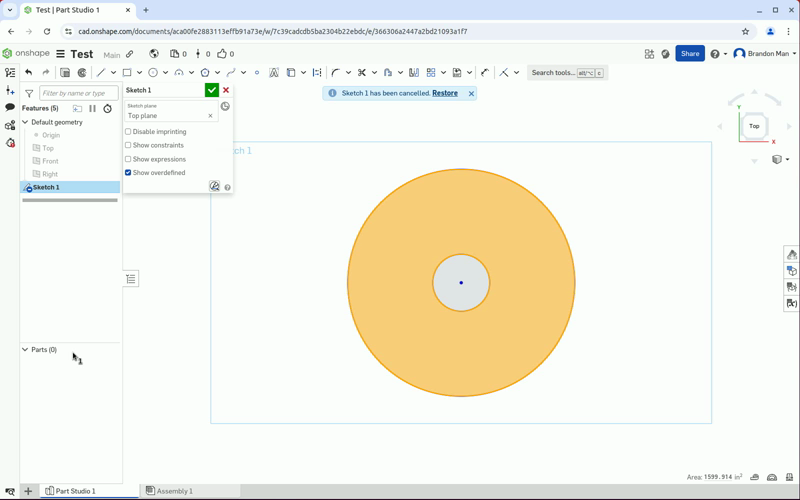
key(shift+e)
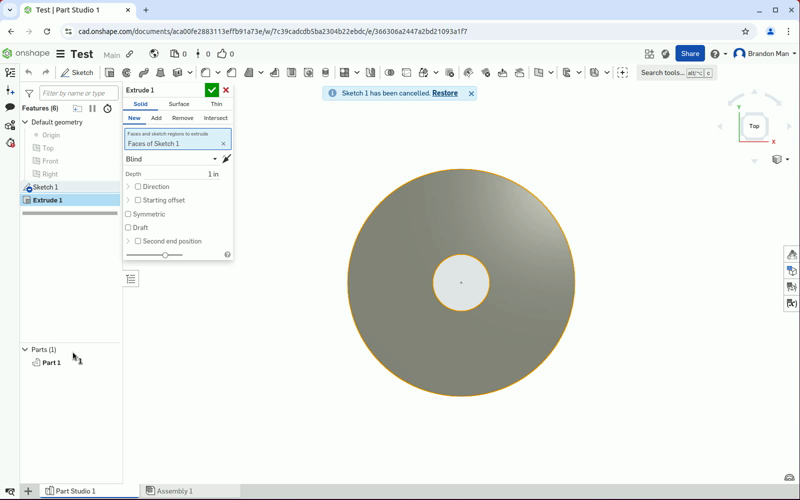
mouse_move(143, 106)
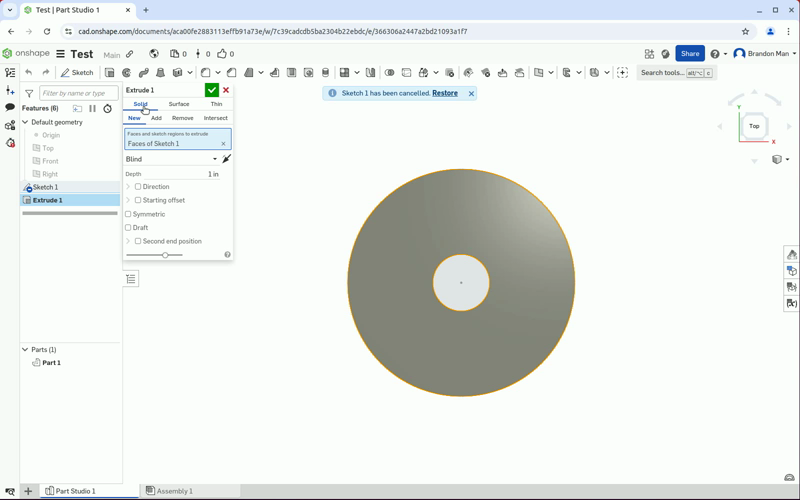
click(143, 106)
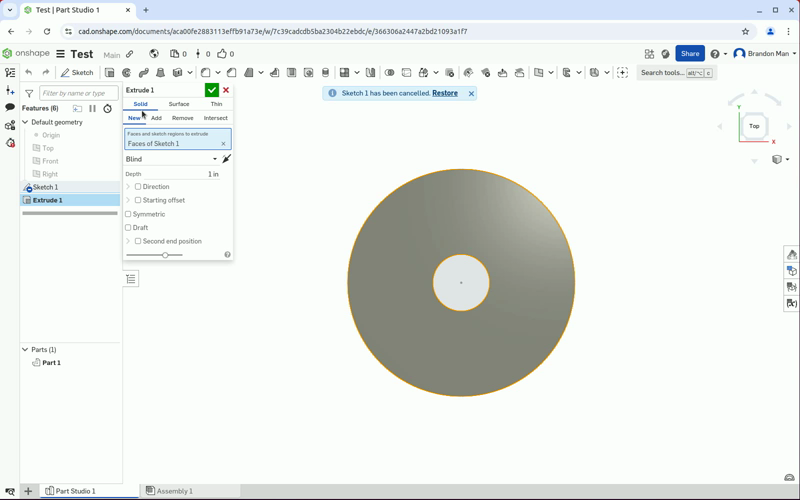
mouse_move(137, 120)
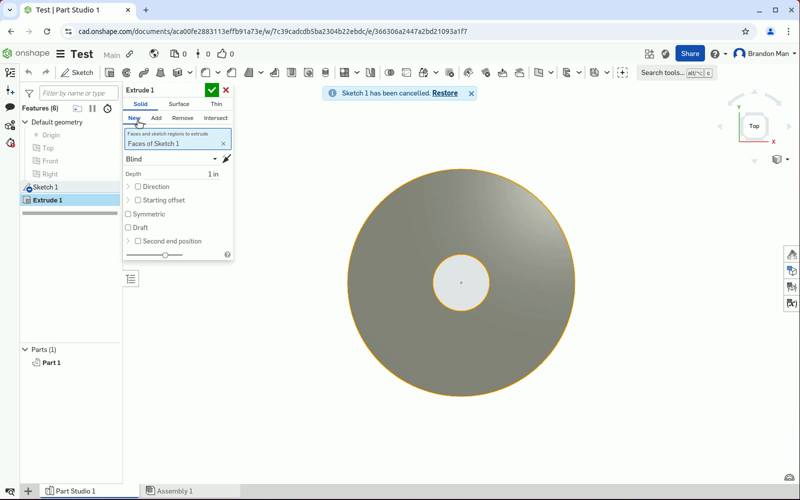
click(137, 120)
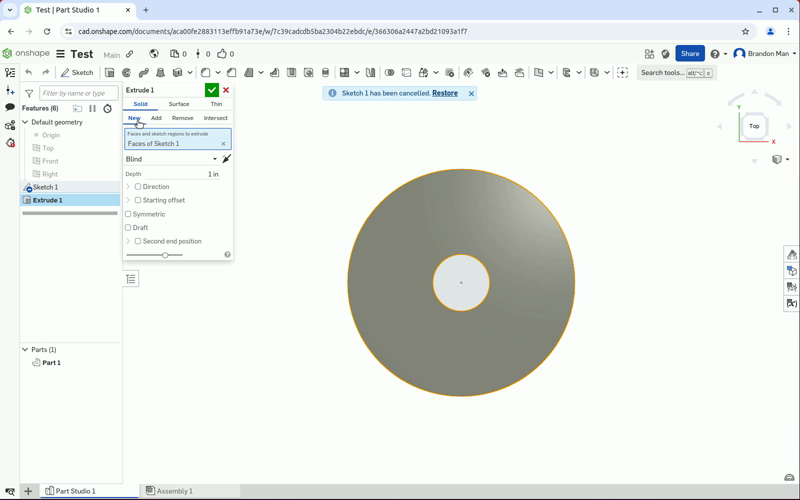
key(tab, 4)
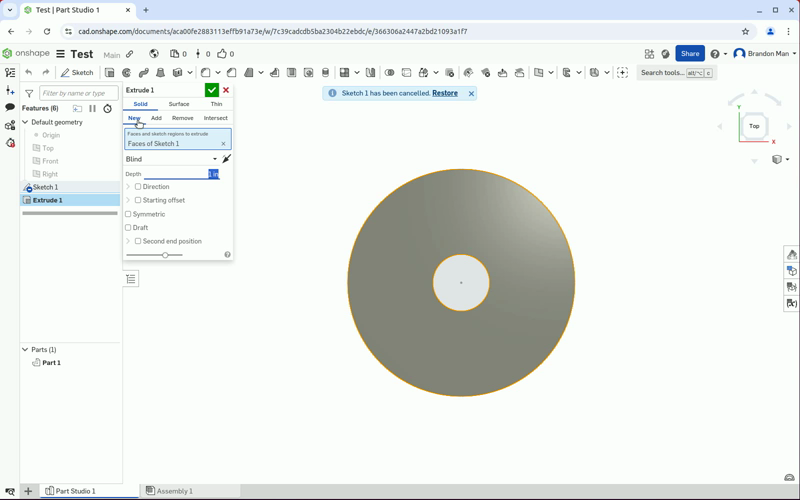
text(1.926)
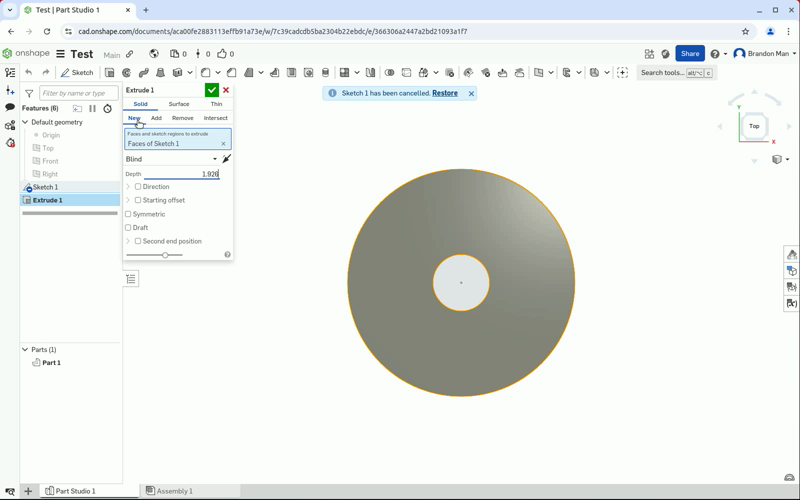
key(enter)
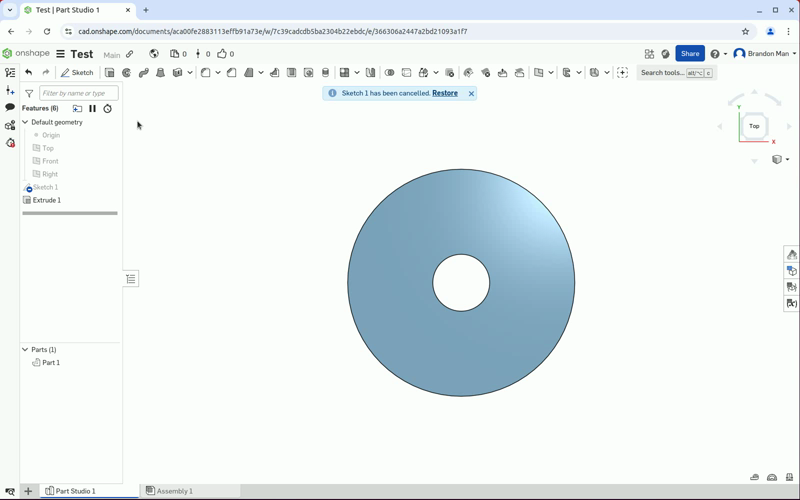
key(shift+h)
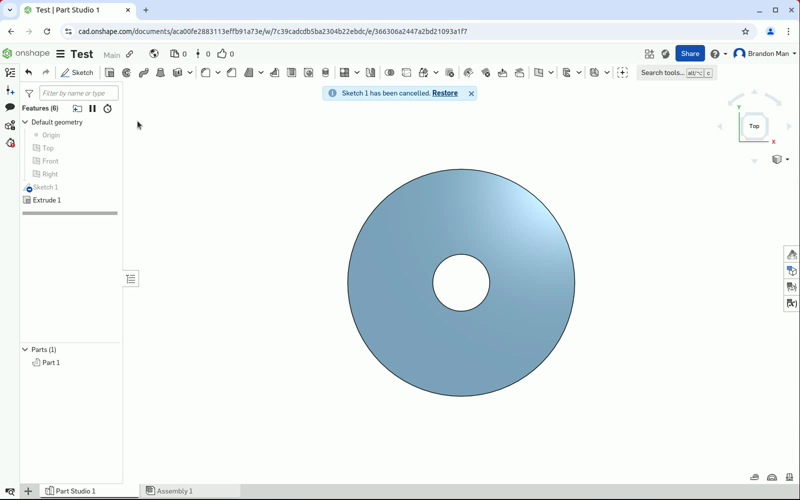
key(shift+h)
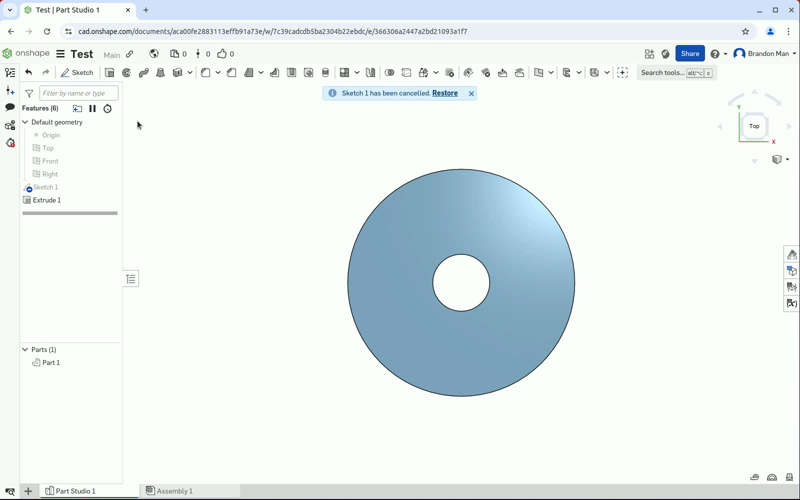
mouse_move(73, 189)
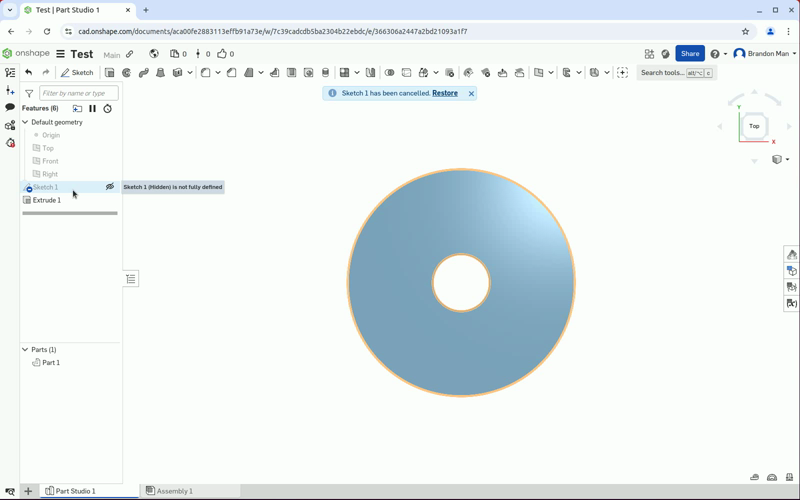
click(73, 189)
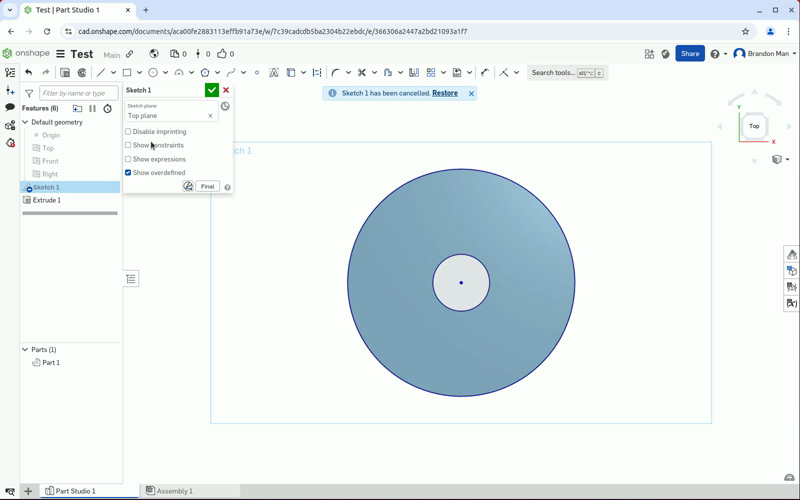
mouse_move(229, 92)
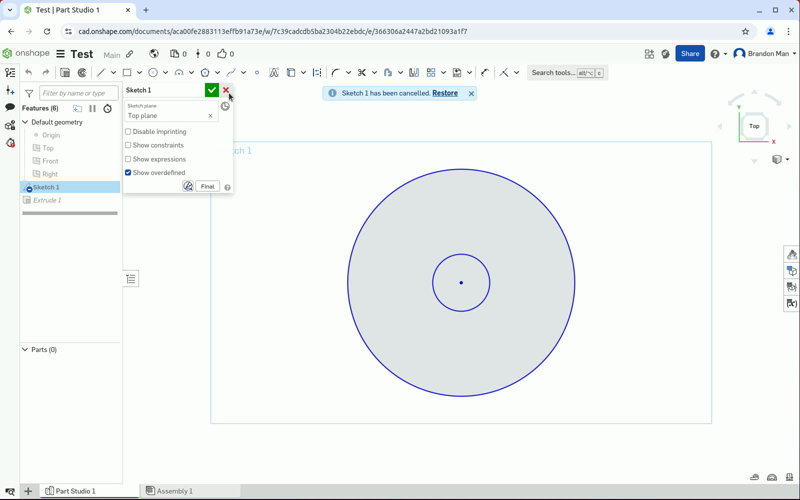
click(229, 92)
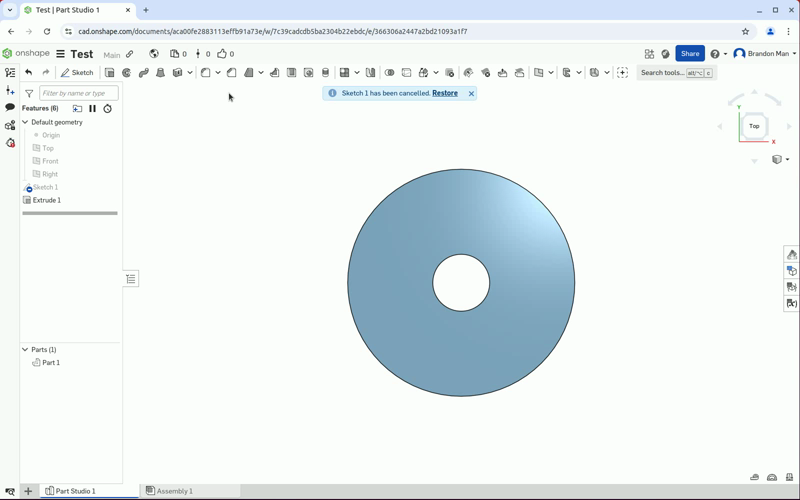
mouse_move(541, 75)
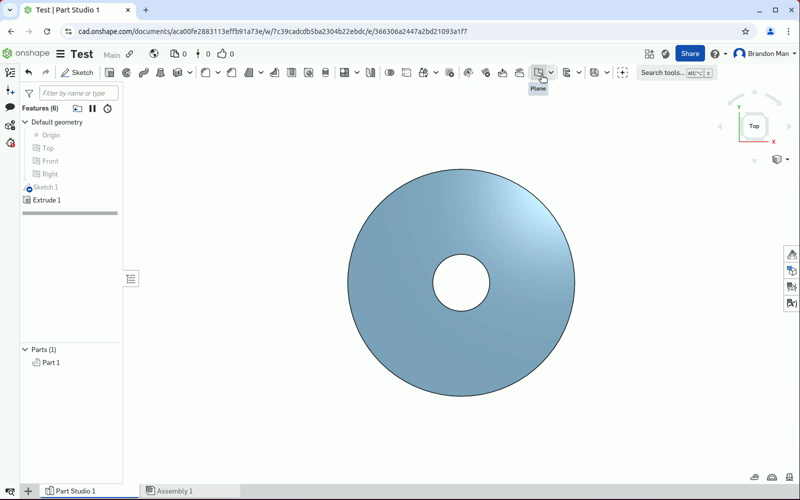
click(541, 75)
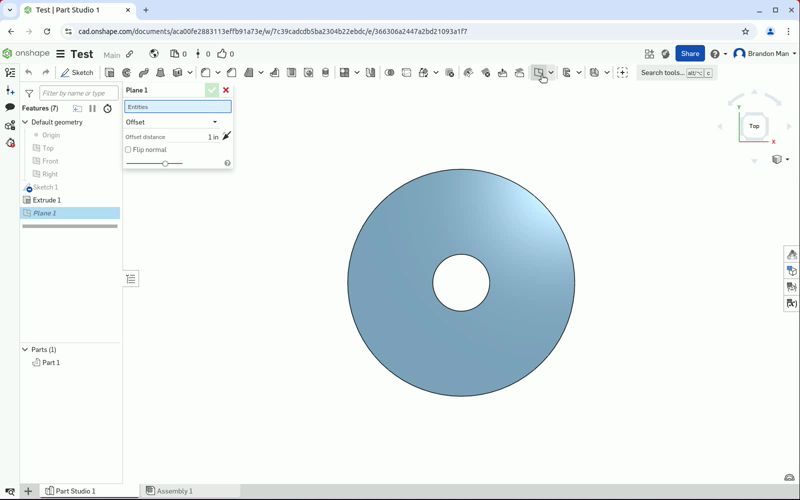
mouse_move(73, 150)
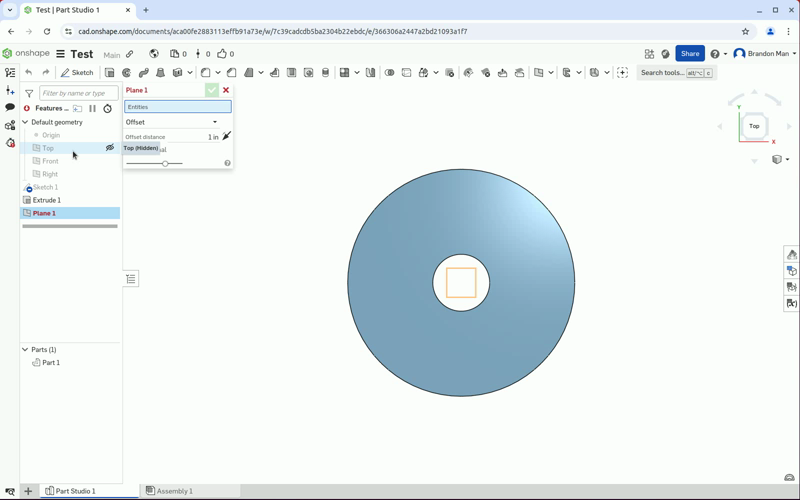
click(73, 150)
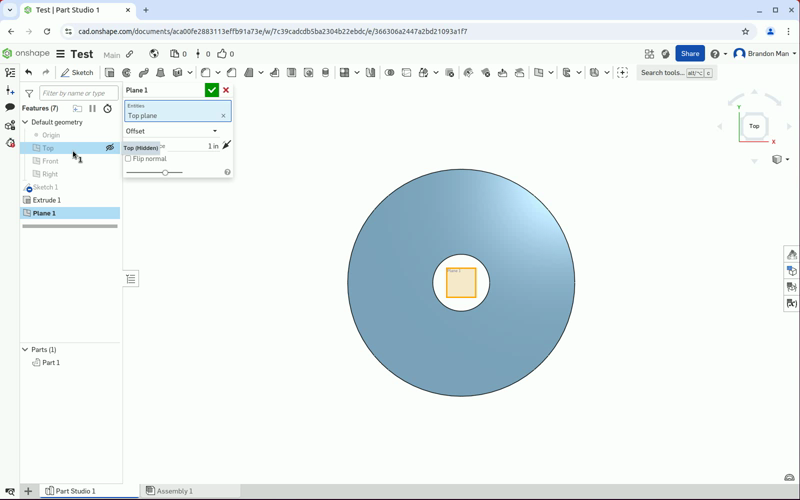
key(tab, 2)
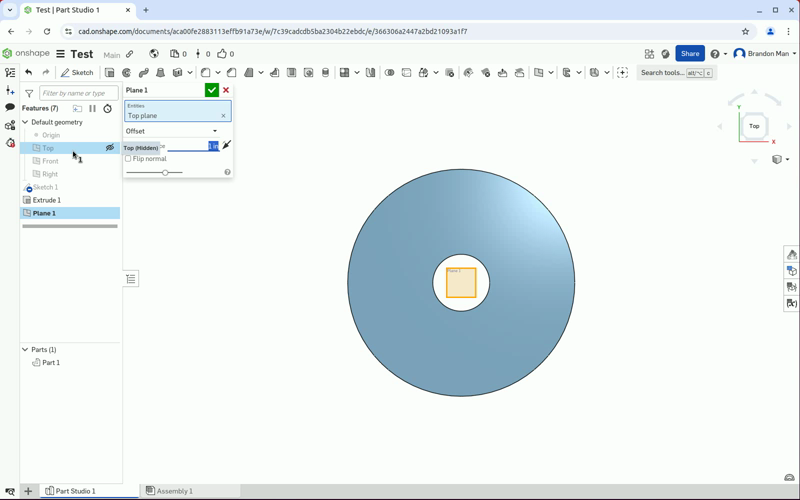
text(1.91)
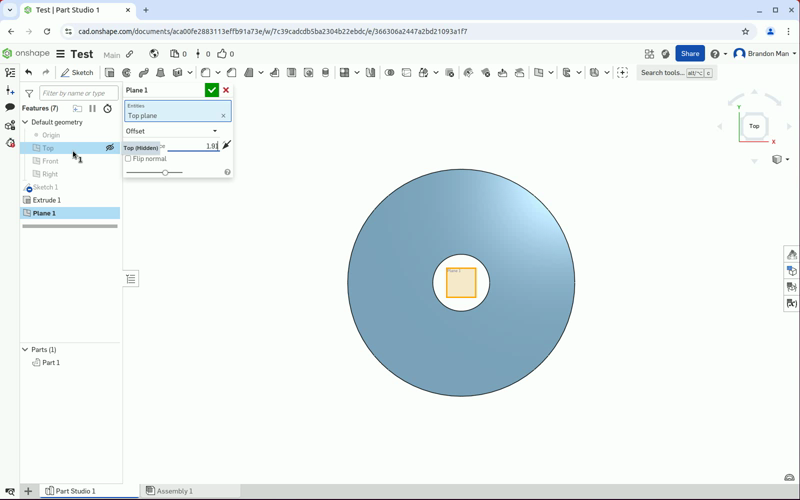
key(enter, 2)
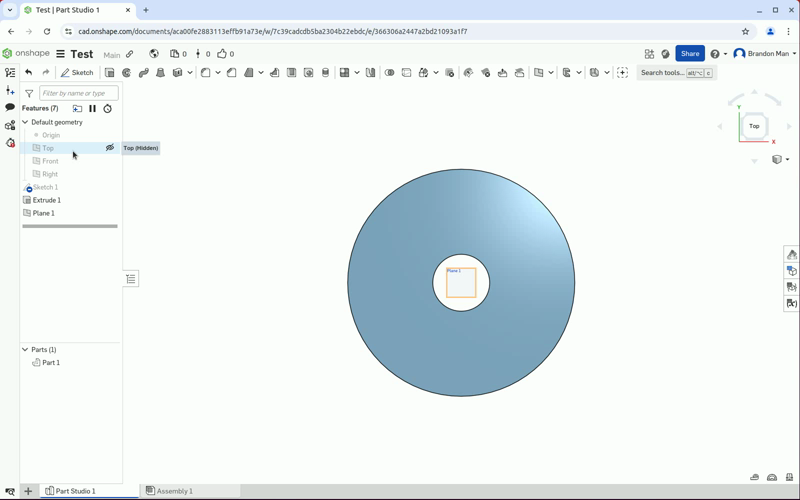
key(shift+s)
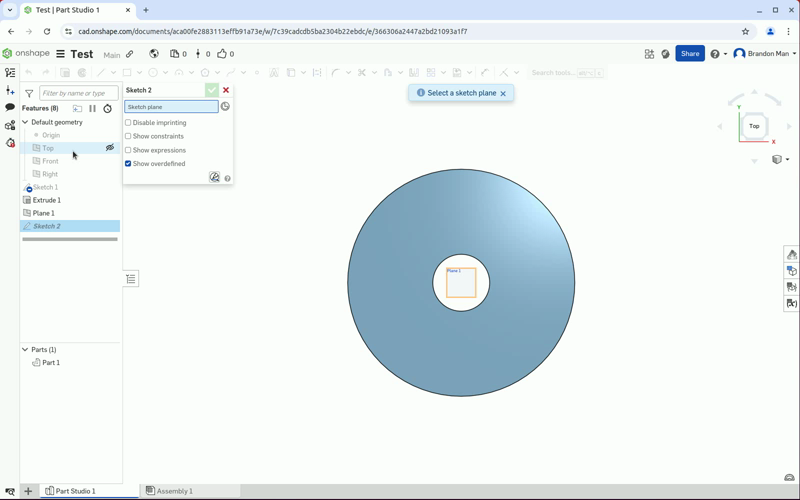
mouse_move(73, 215)
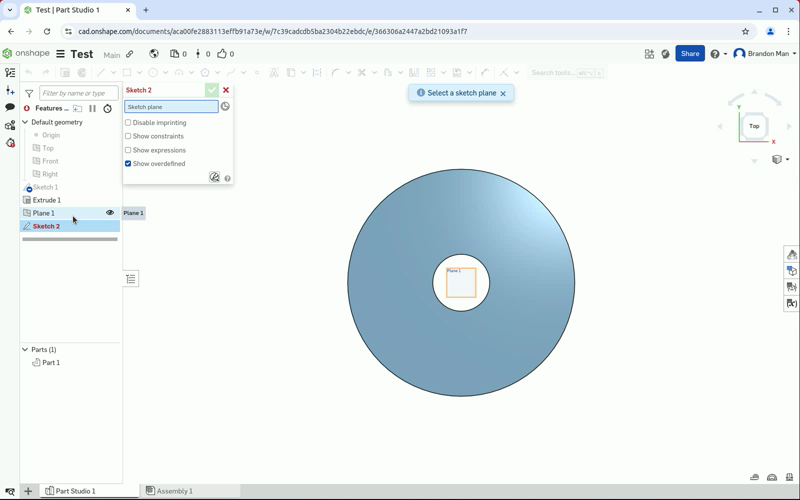
click(73, 215)
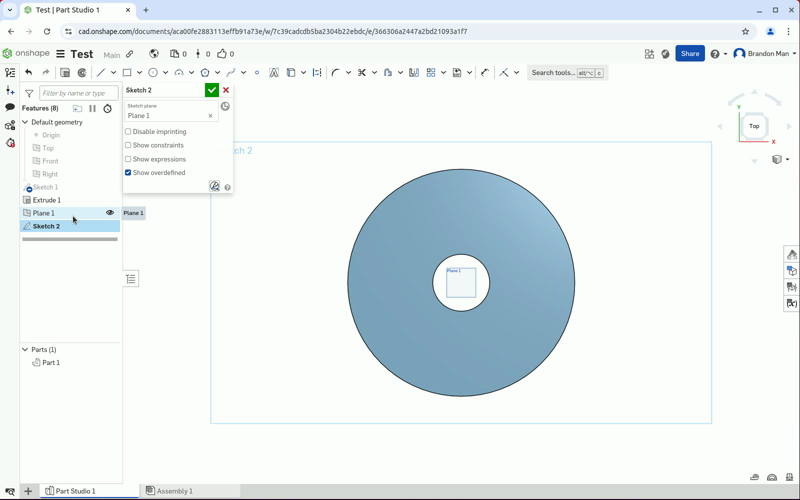
mouse_move(73, 352)
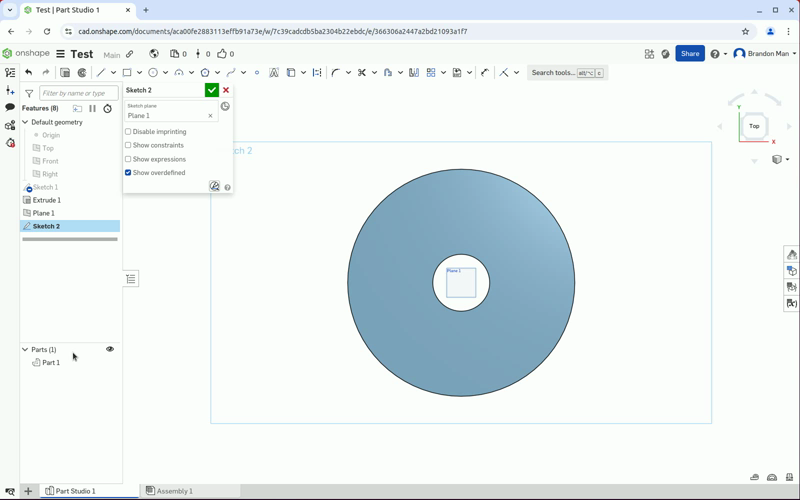
key(y)
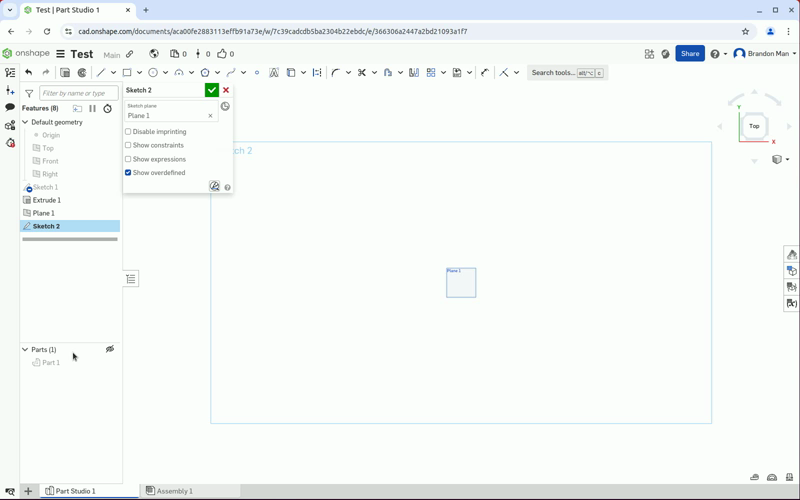
key(c)
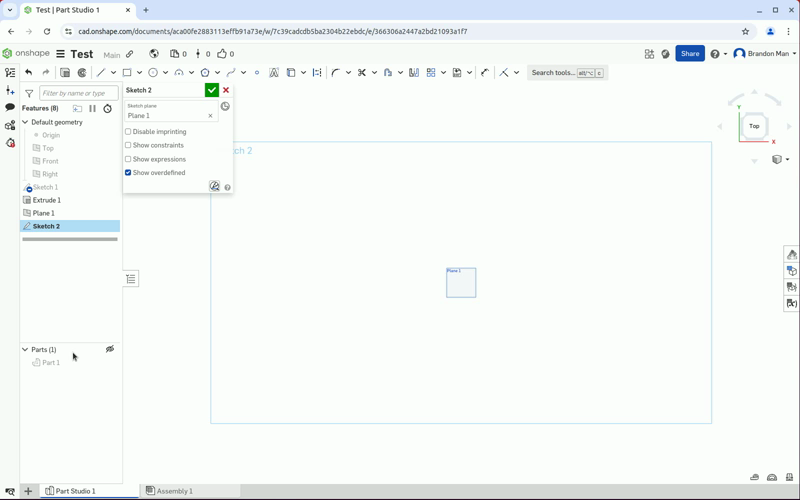
key_down(shift)
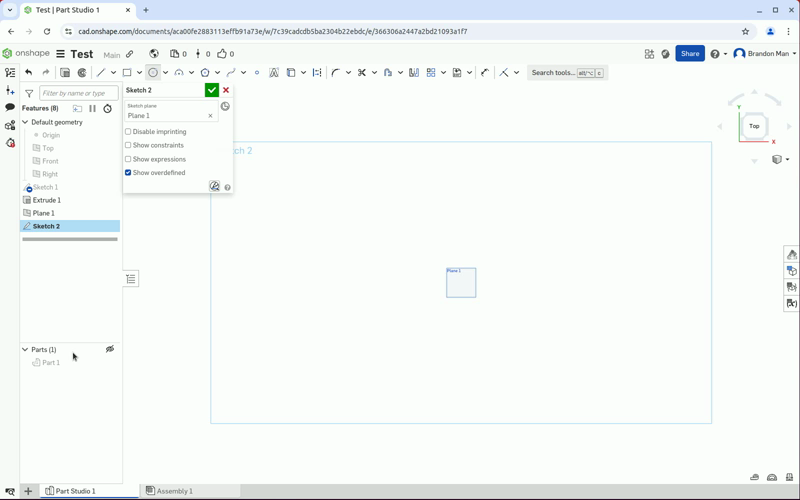
mouse_move(461, 282)
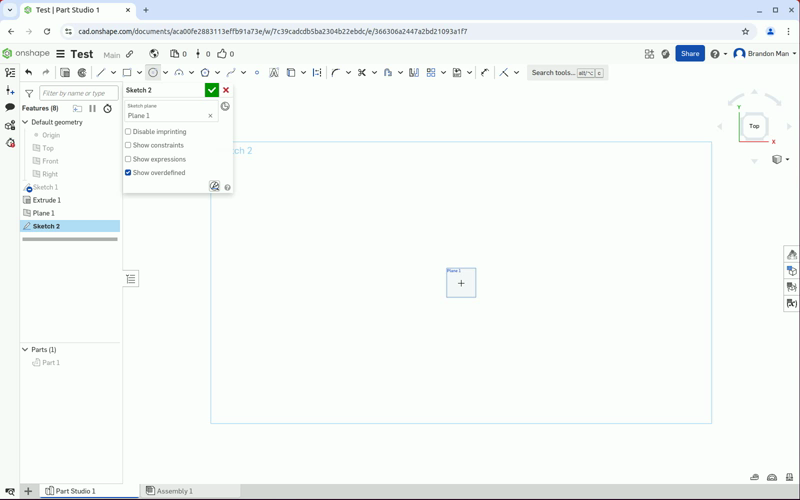
click(461, 282)
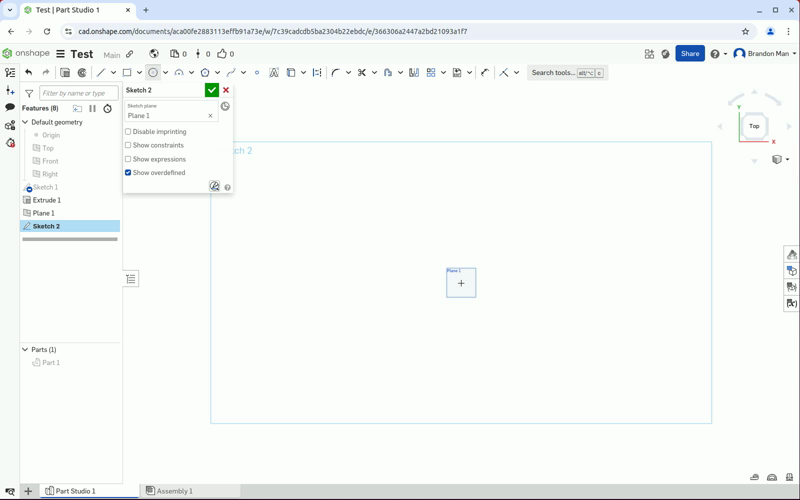
key_up(shift)
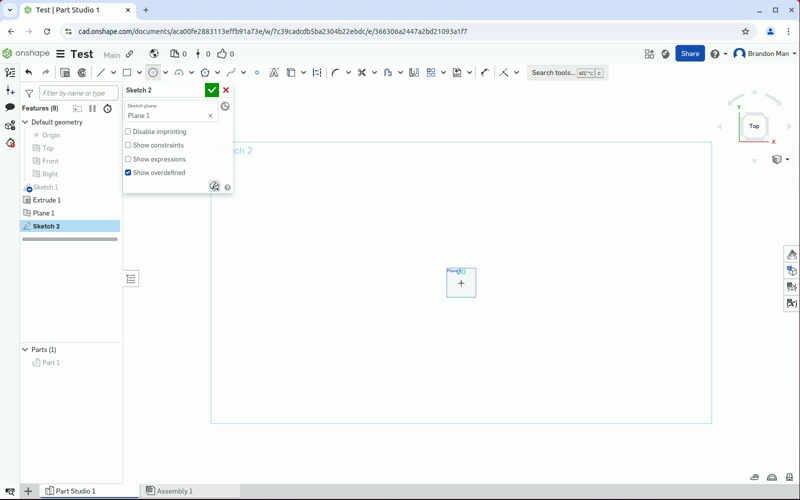
mouse_move(544, 282)
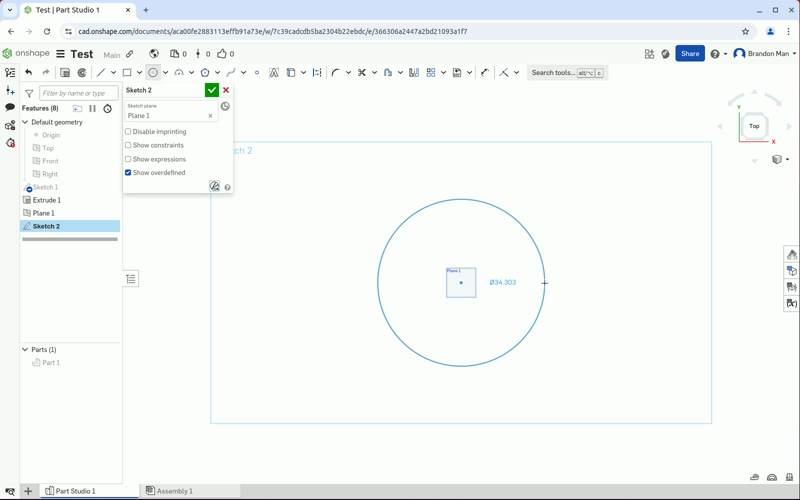
click(544, 282)
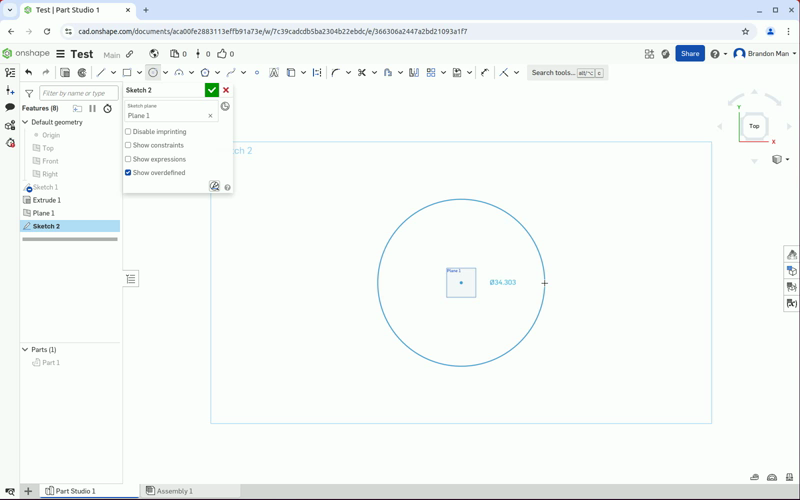
key(esc)
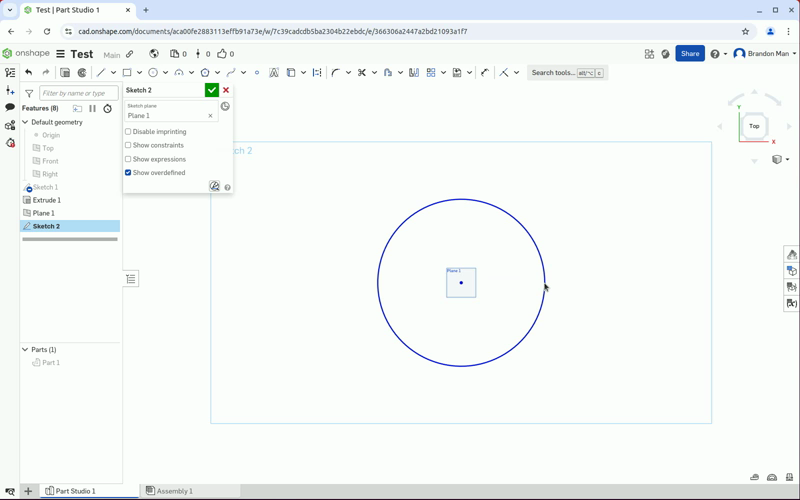
key(c)
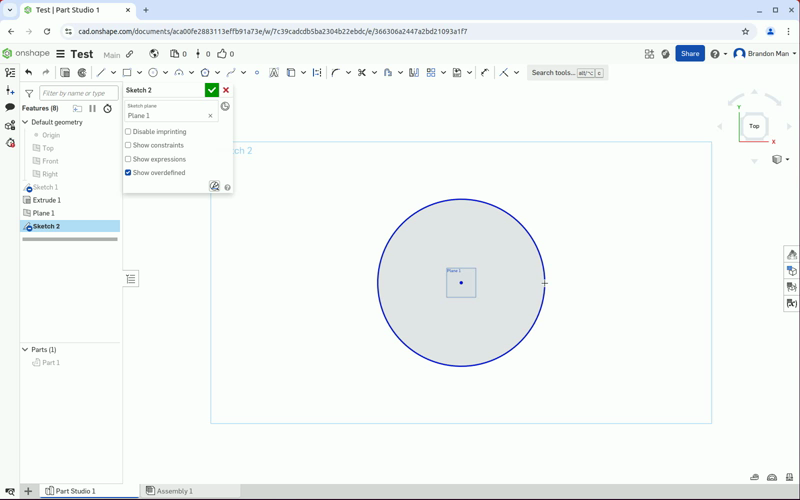
key_down(shift)
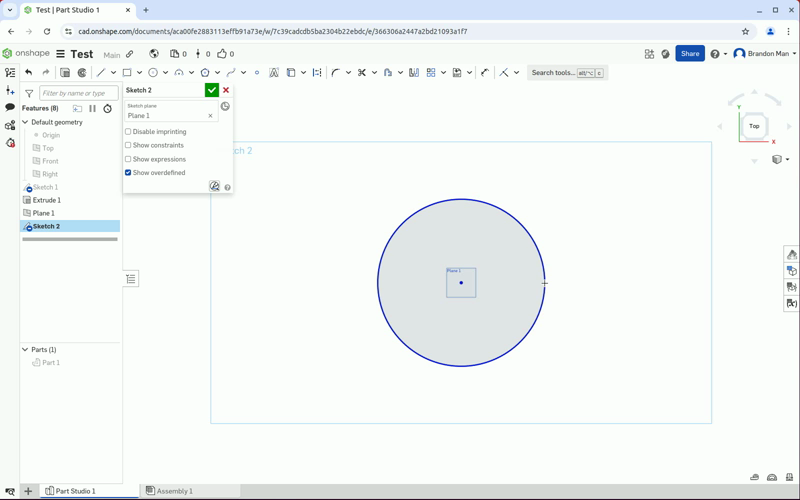
mouse_move(461, 282)
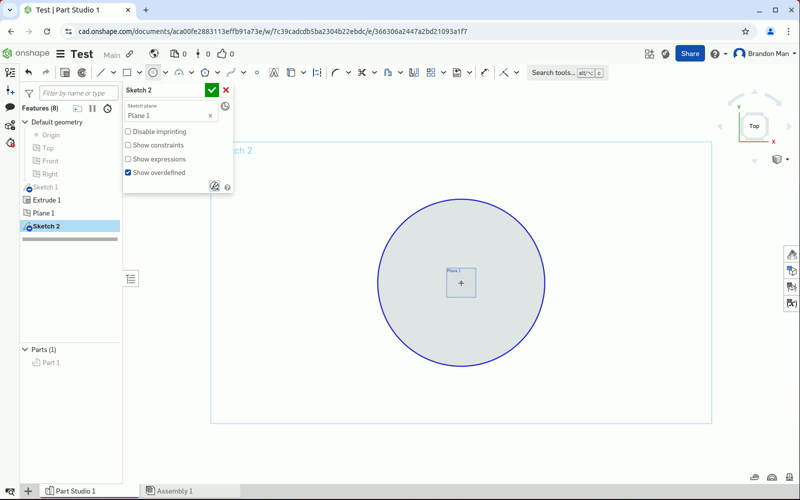
click(461, 282)
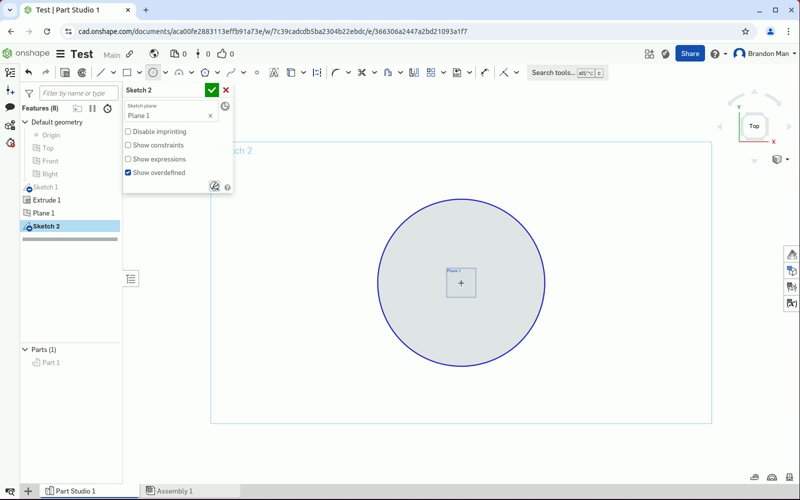
key_up(shift)
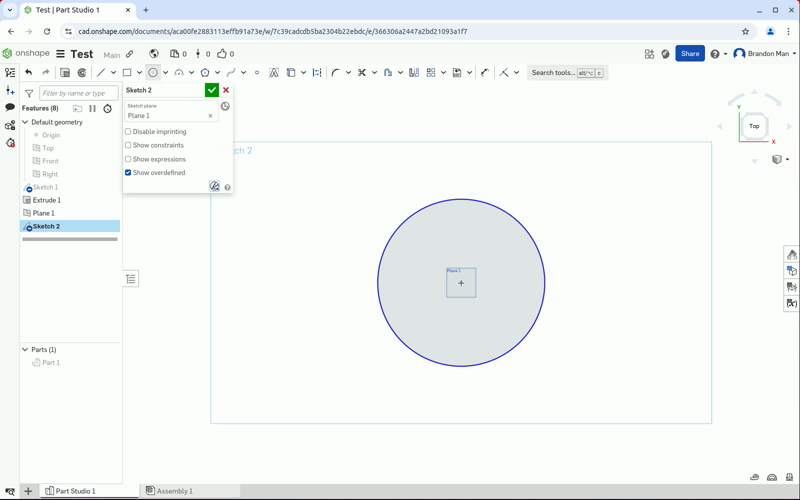
mouse_move(489, 282)
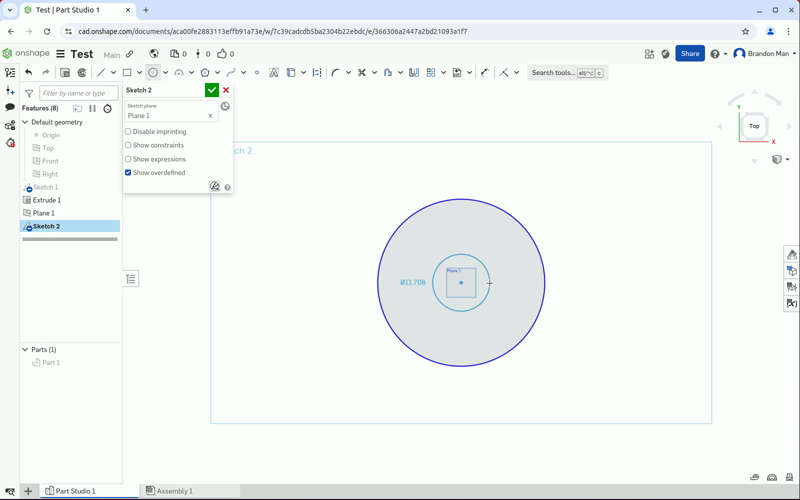
click(489, 282)
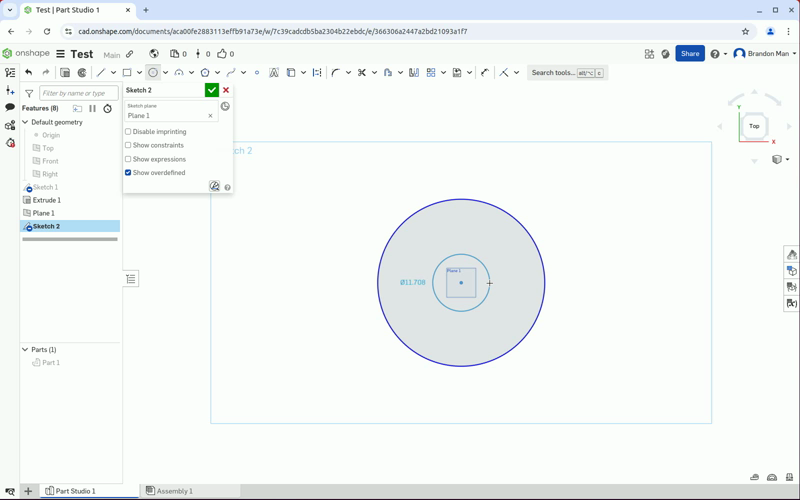
key(esc)
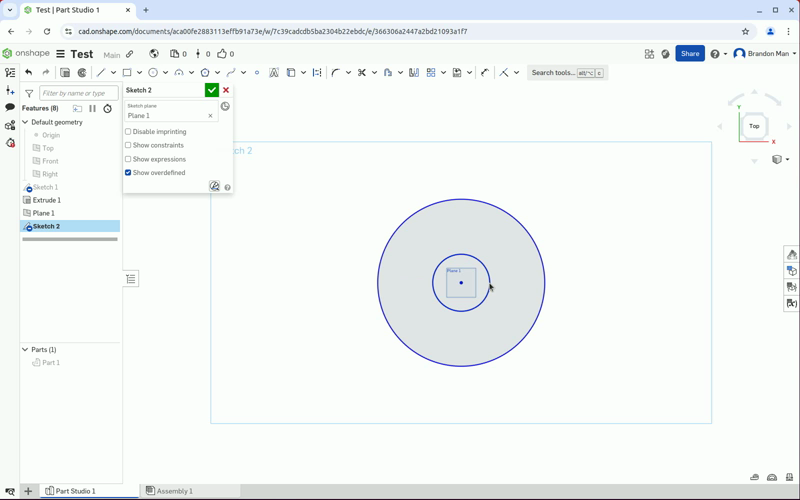
mouse_move(446, 219)
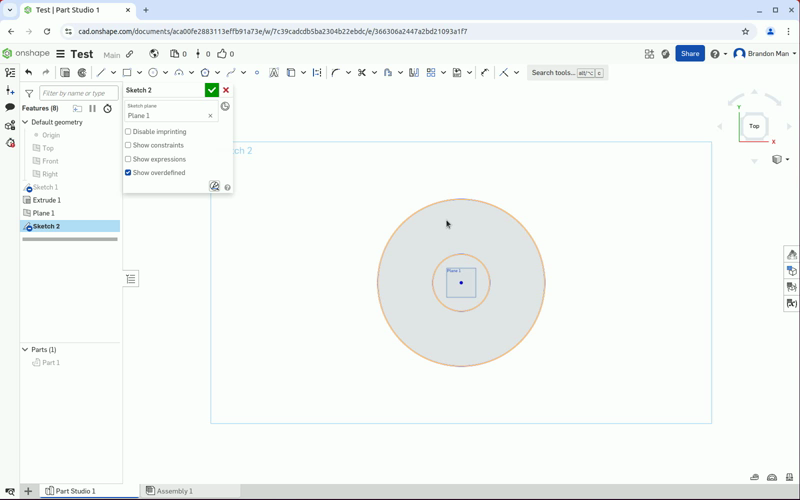
click(446, 219)
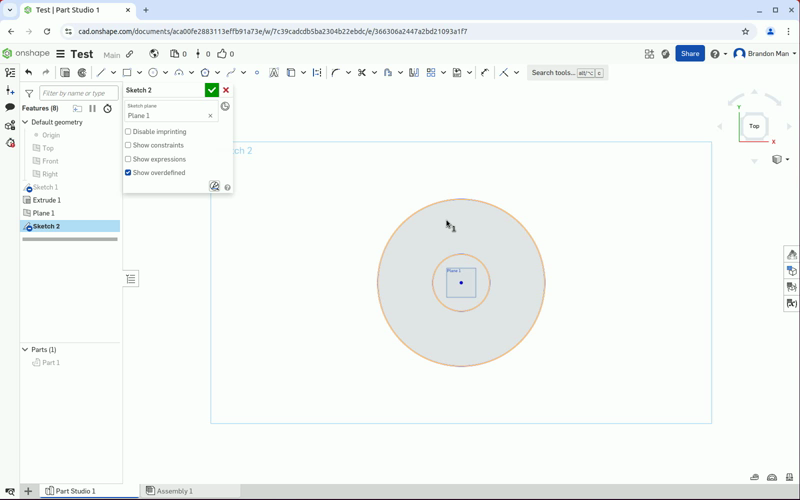
mouse_move(73, 352)
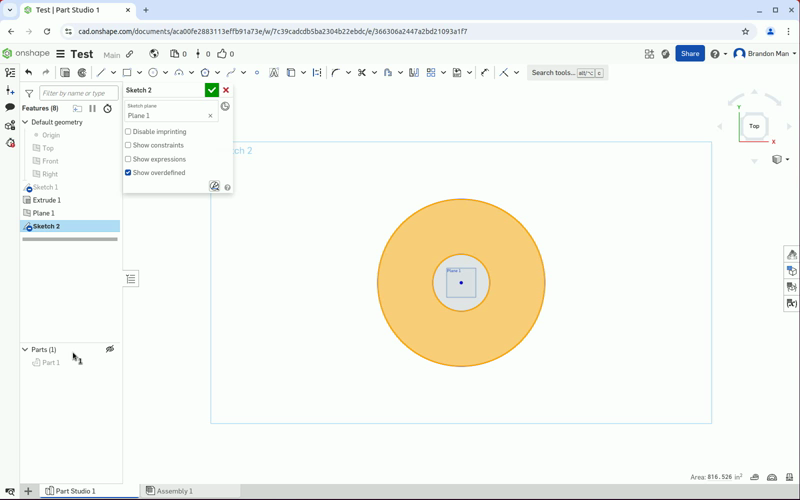
key(shift+y)
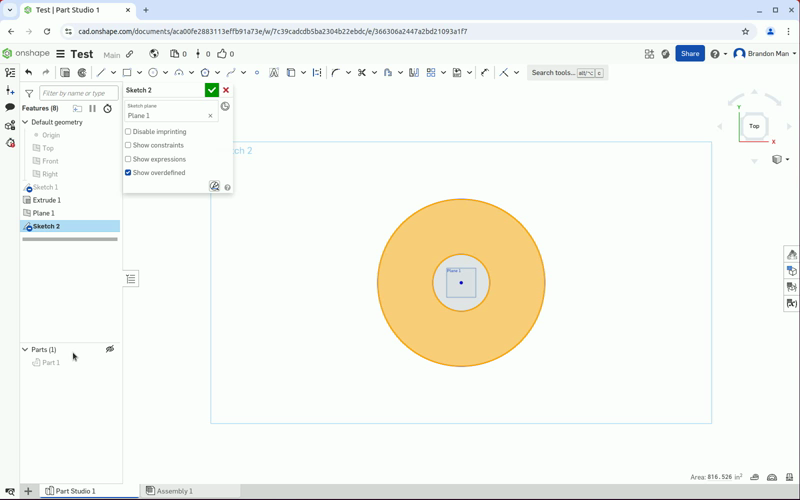
key(shift+e)
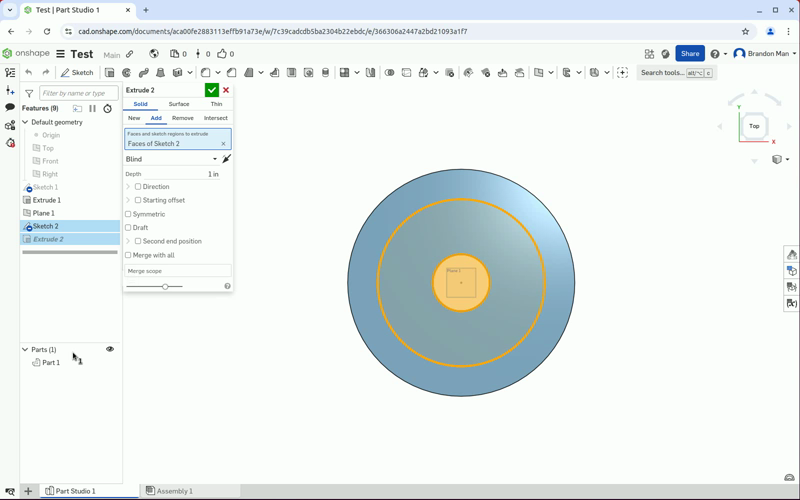
mouse_move(143, 106)
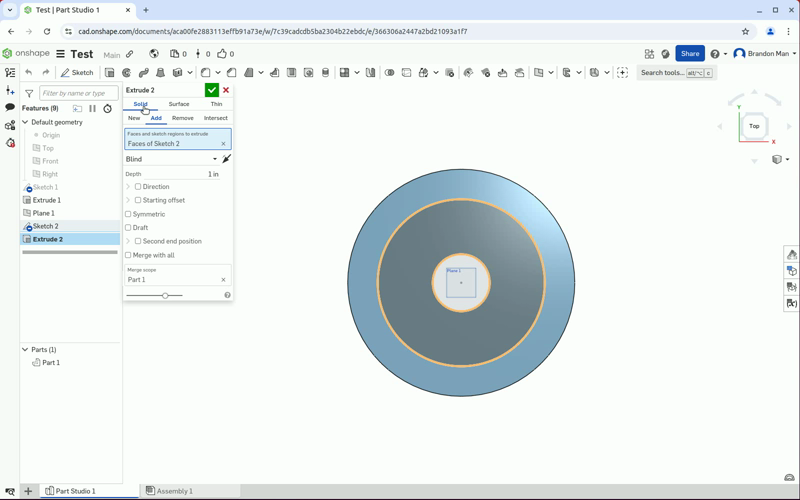
click(143, 106)
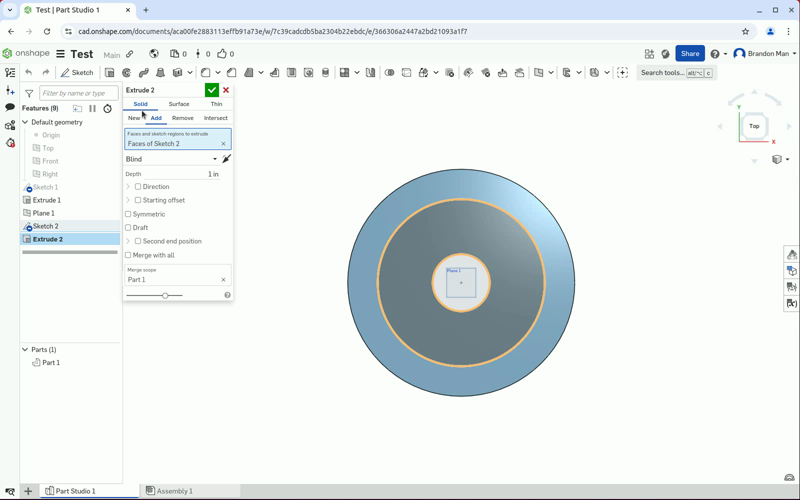
mouse_move(137, 120)
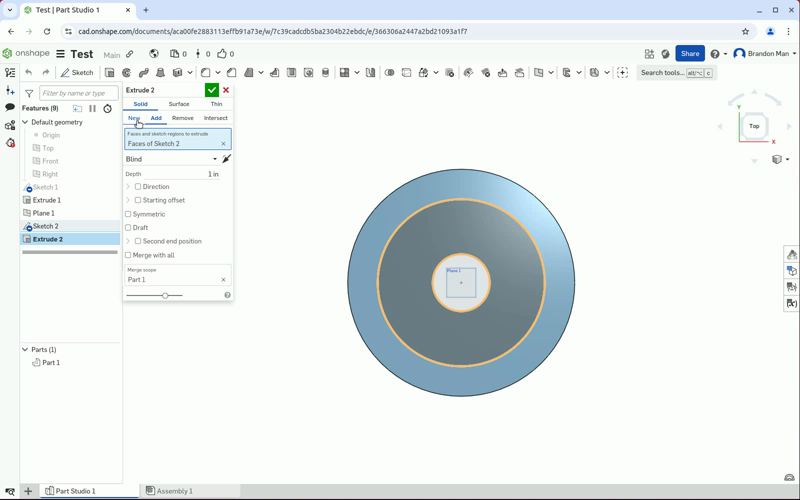
click(137, 120)
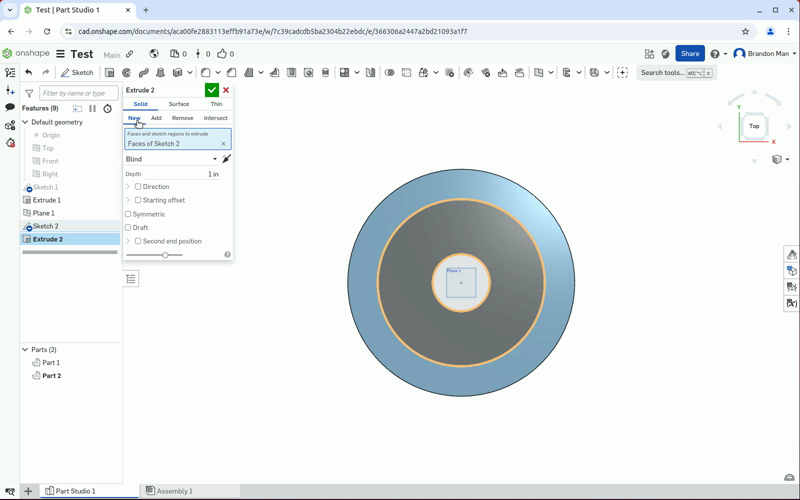
key(tab, 4)
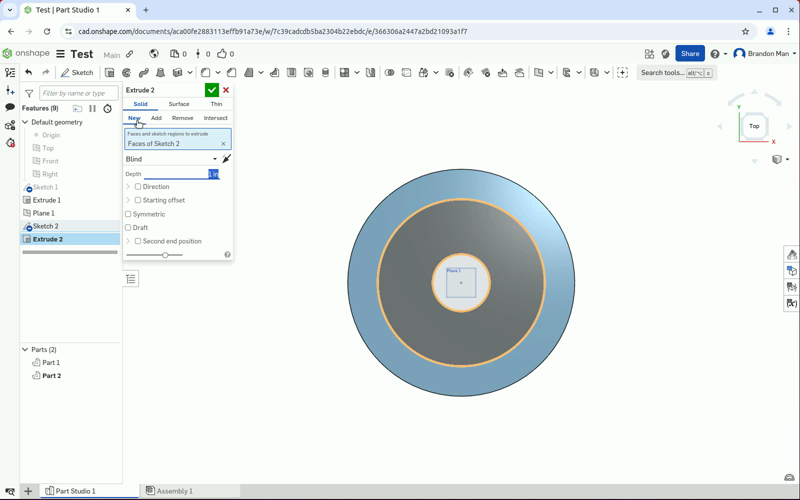
text(6.499)
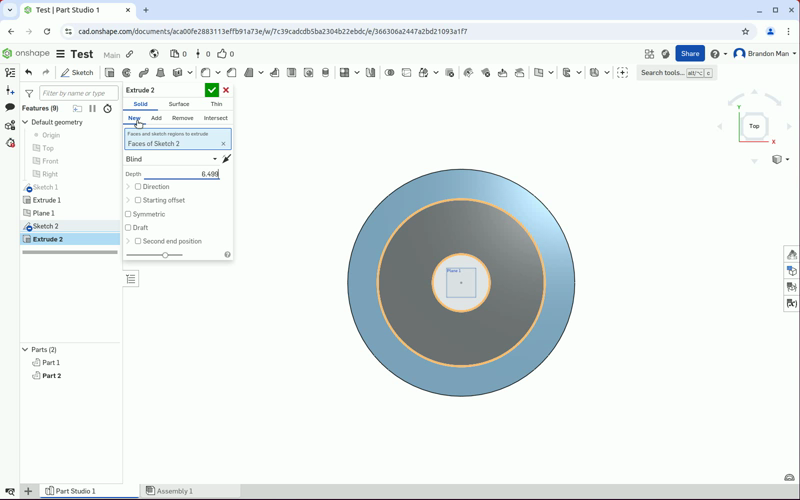
key(enter)
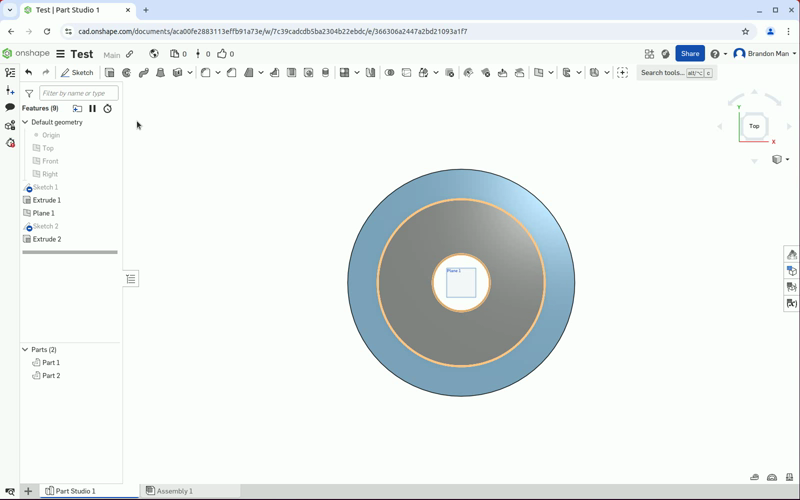
key(shift+h)
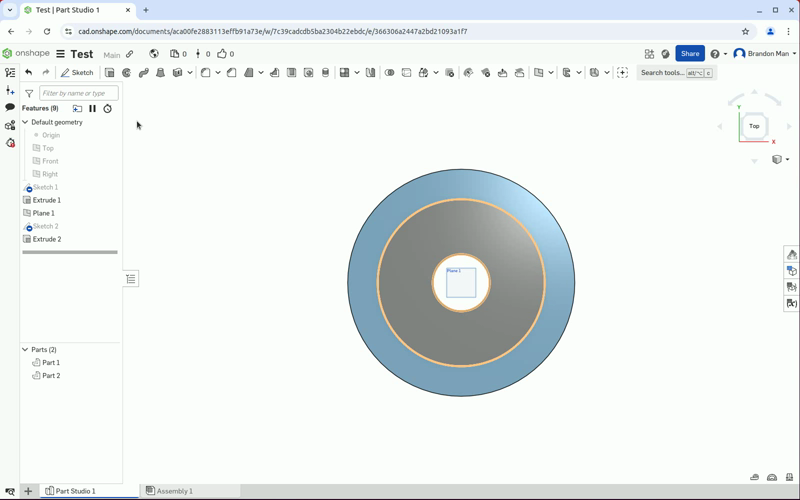
key(shift+h)
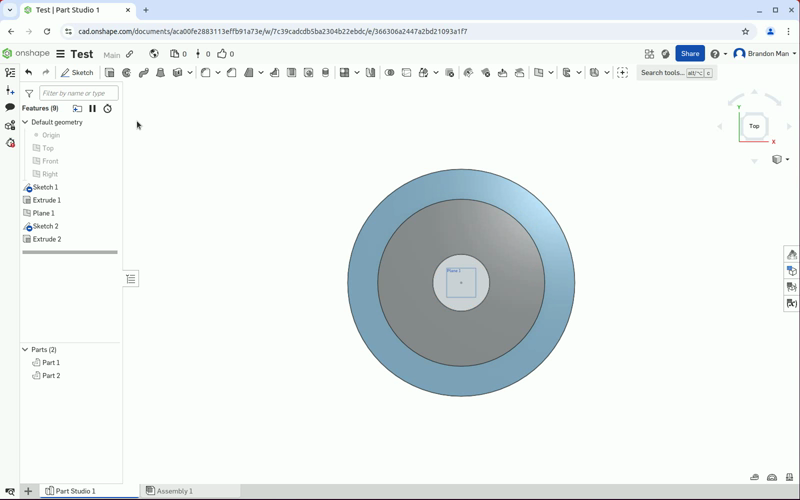
key(shift+7)
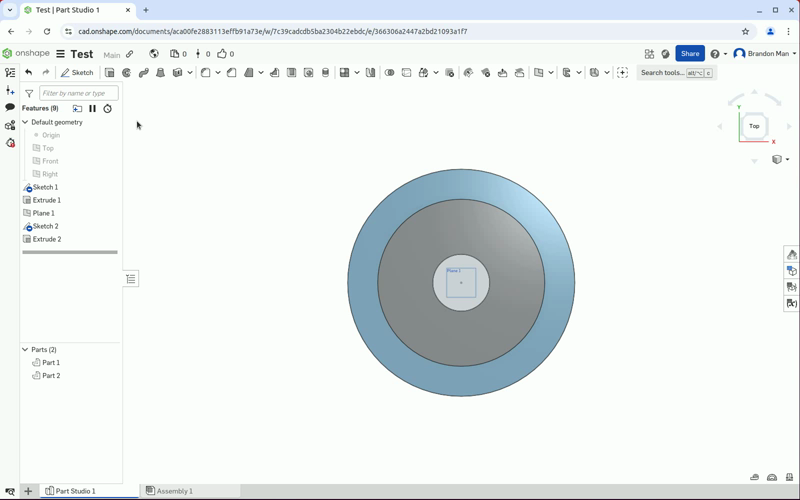
key(up, 3)
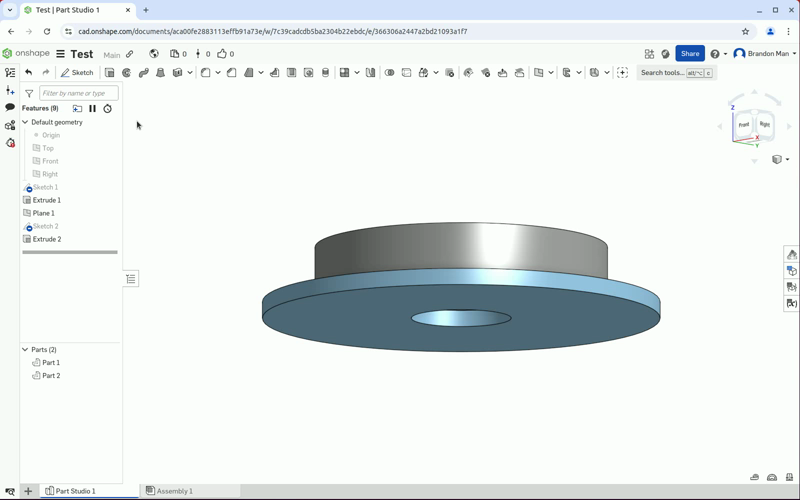
key(left, 3)
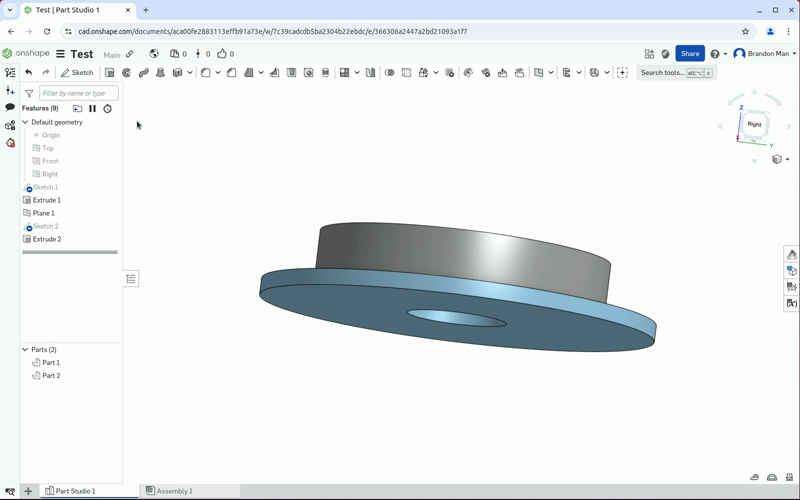
key(right, 3)
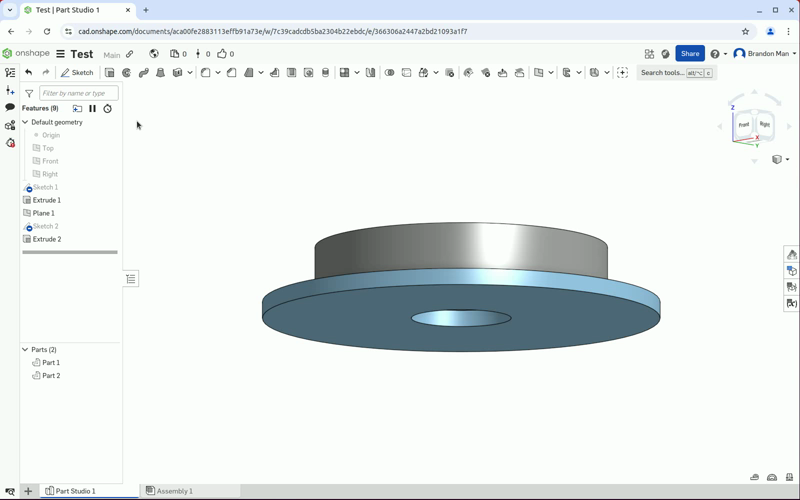
key(down, 3)
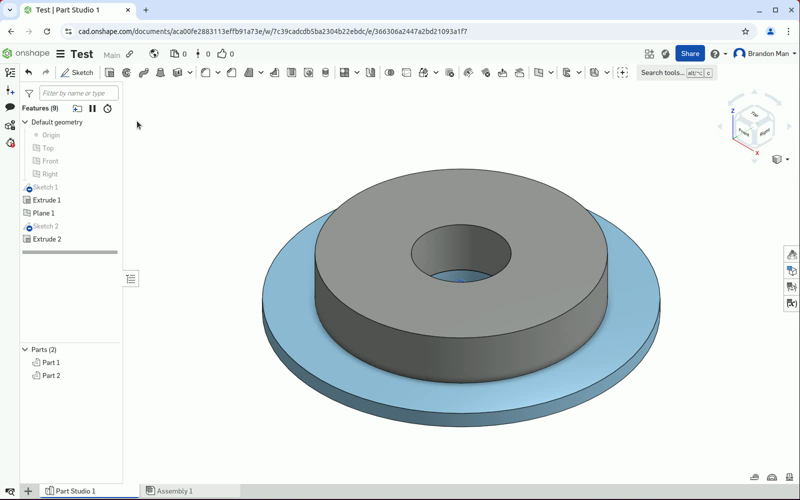
mouse_move(73, 189)
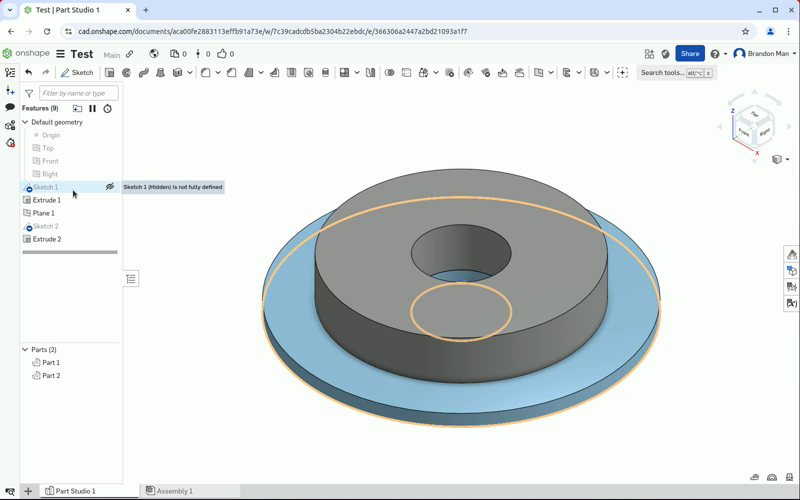
click(73, 189)